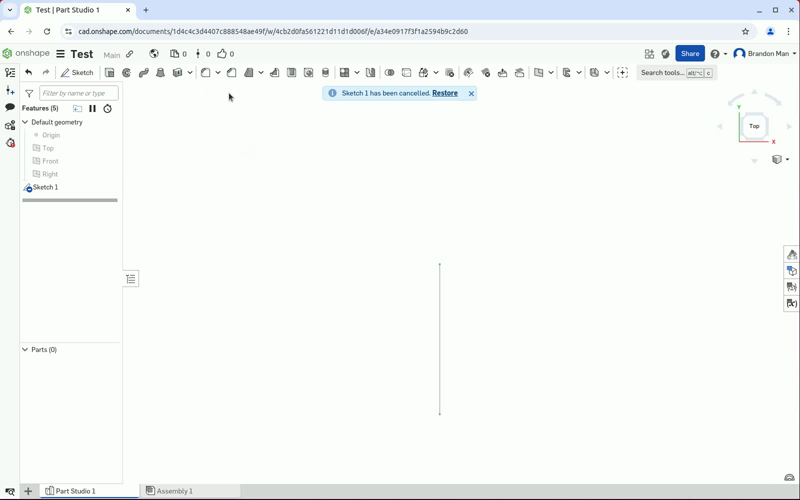
key(shift+h)
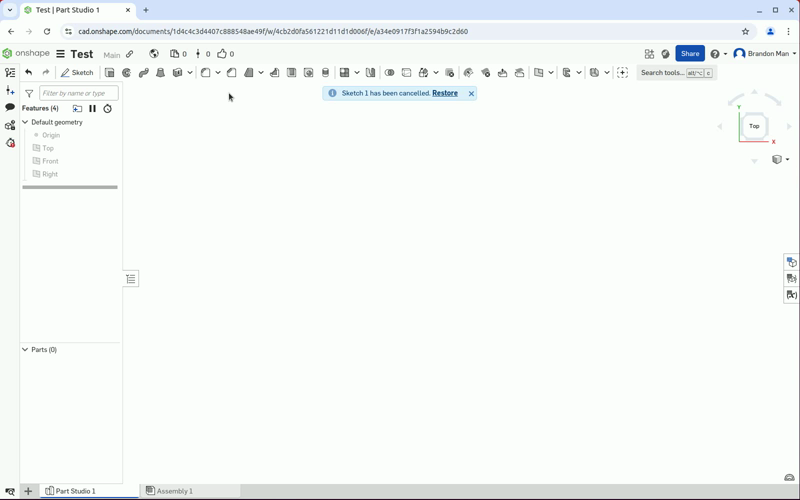
mouse_move(73, 352)
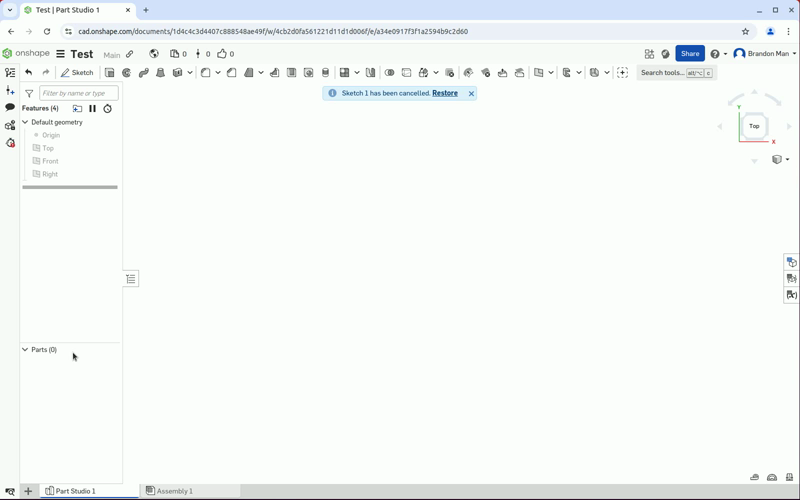
key(y)
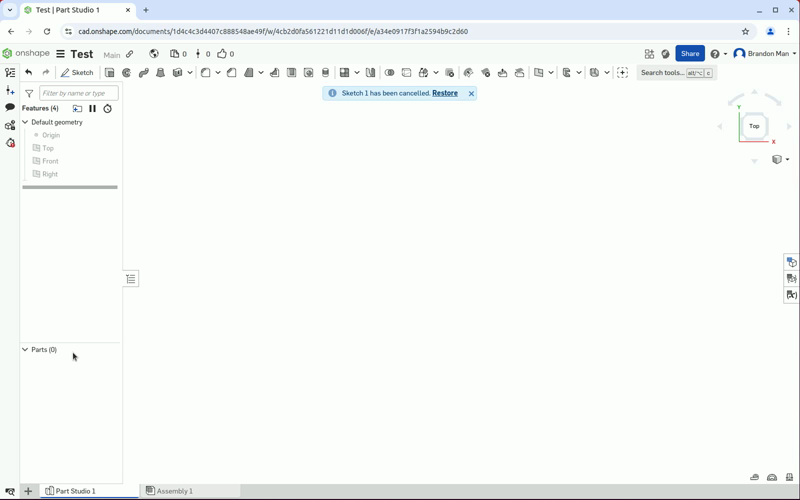
key(shift+p)
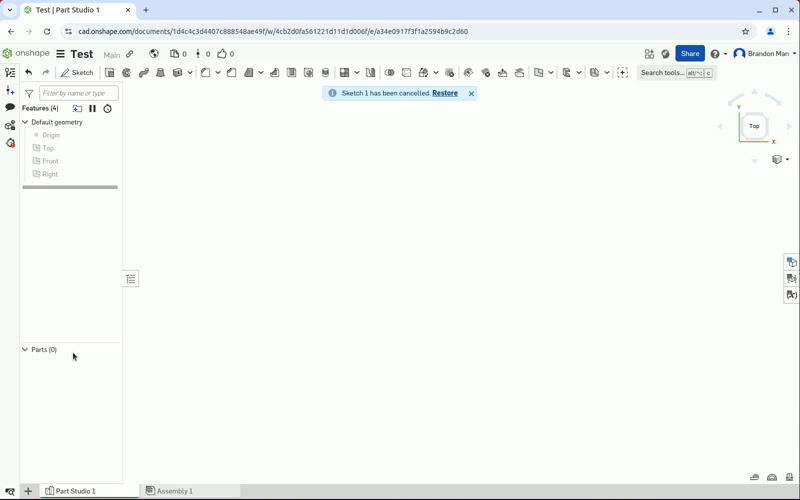
key(space)
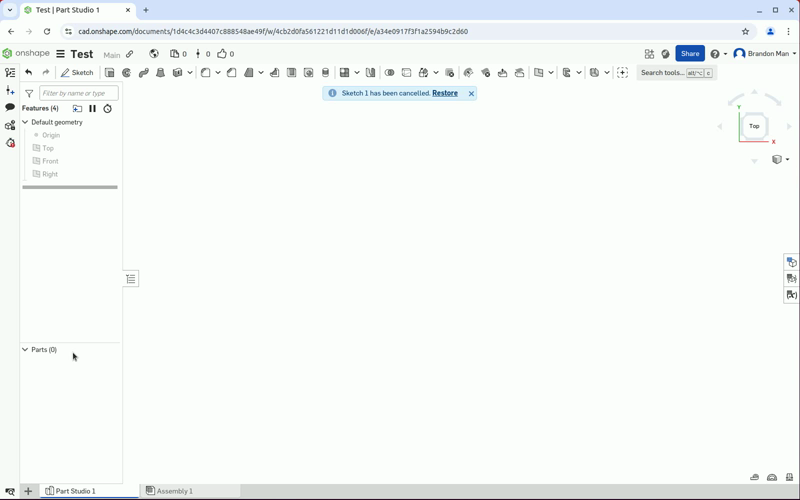
key_down(shift)
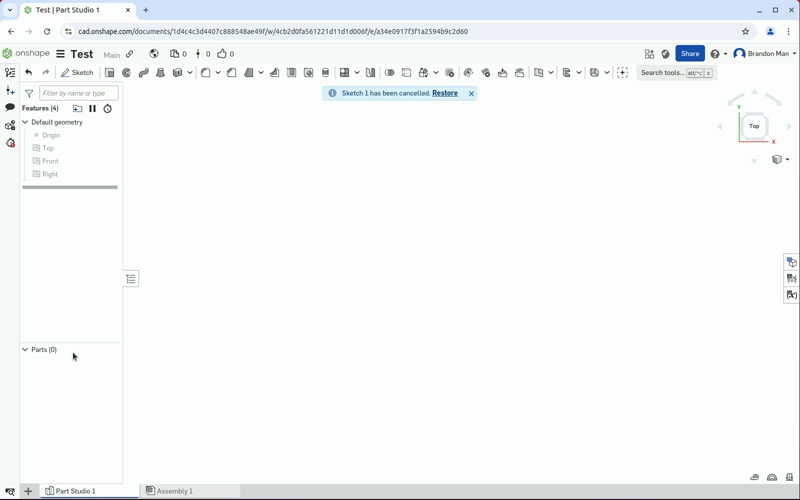
key(up)
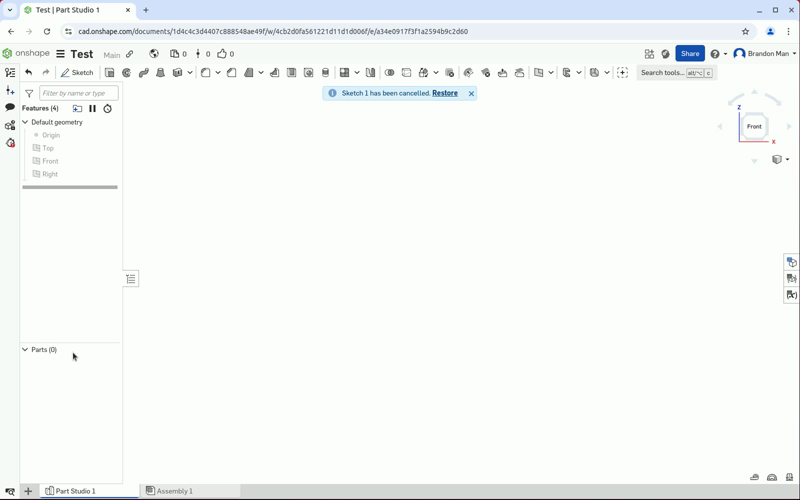
key_up(shift)
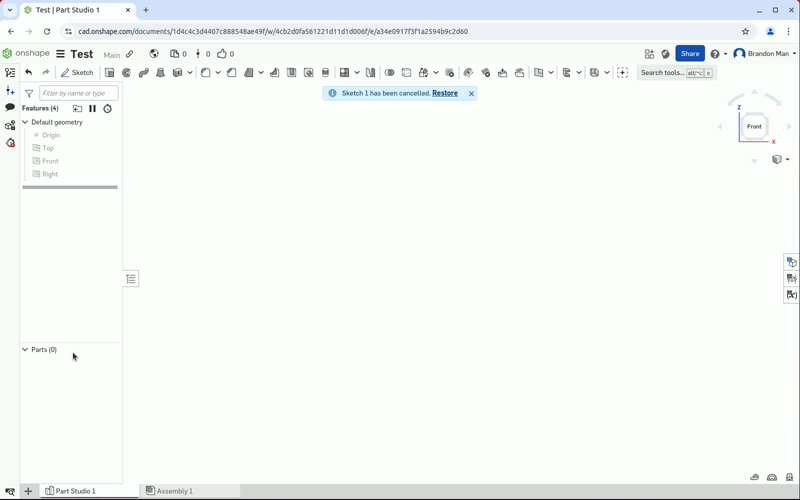
mouse_move(73, 352)
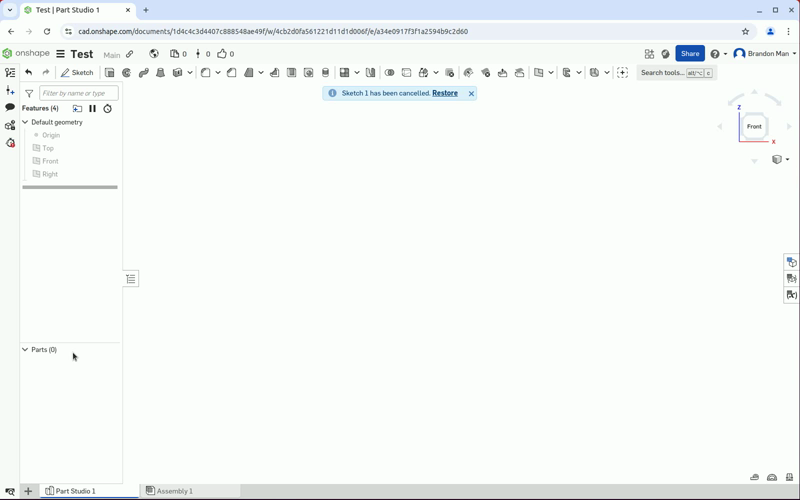
key(shift+y)
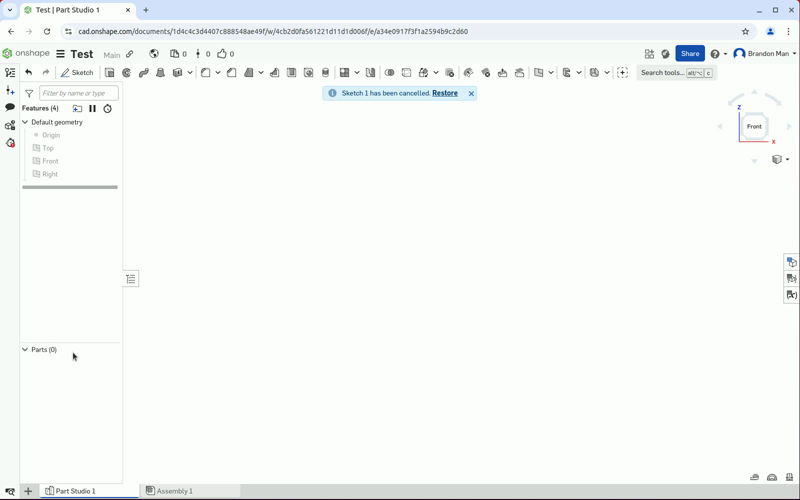
key(shift+s)
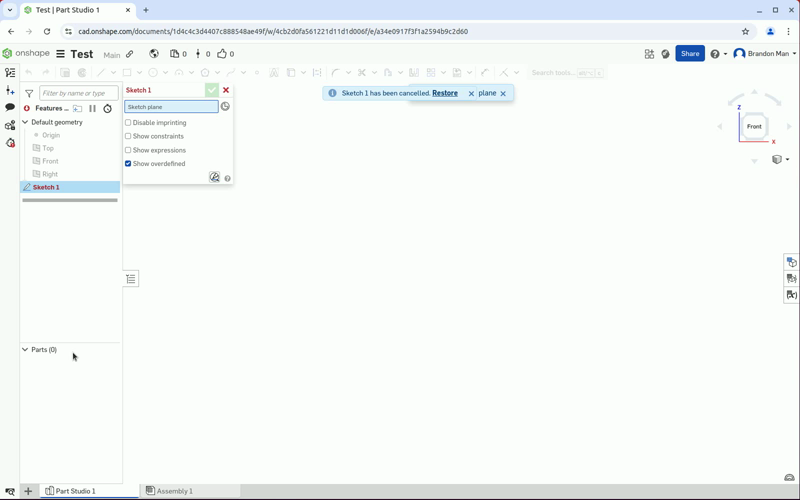
mouse_move(73, 163)
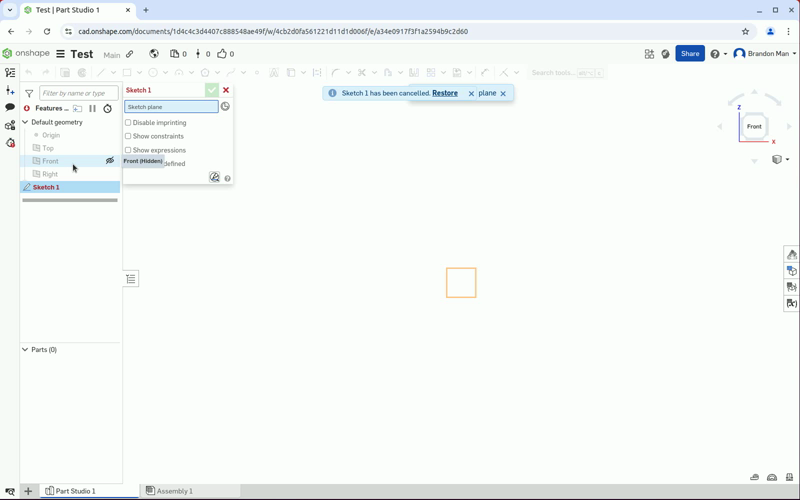
click(73, 163)
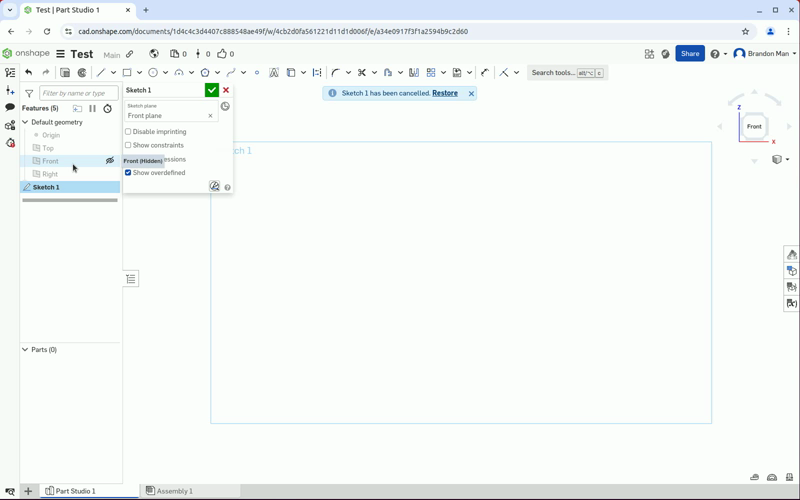
mouse_move(73, 352)
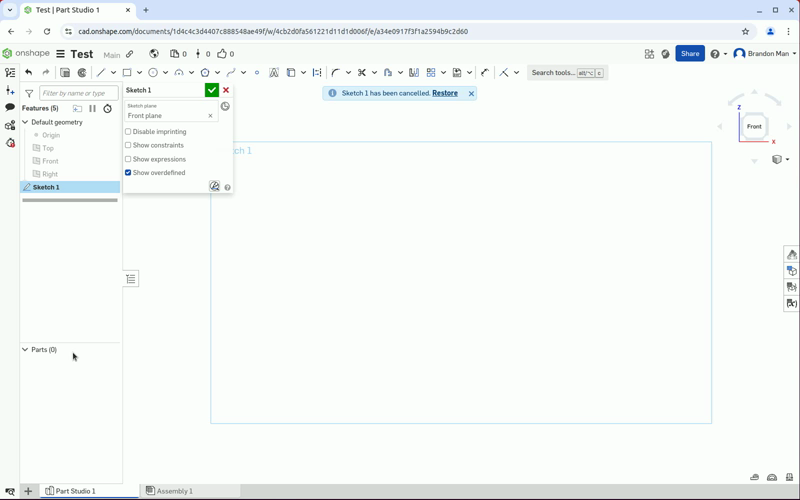
key(y)
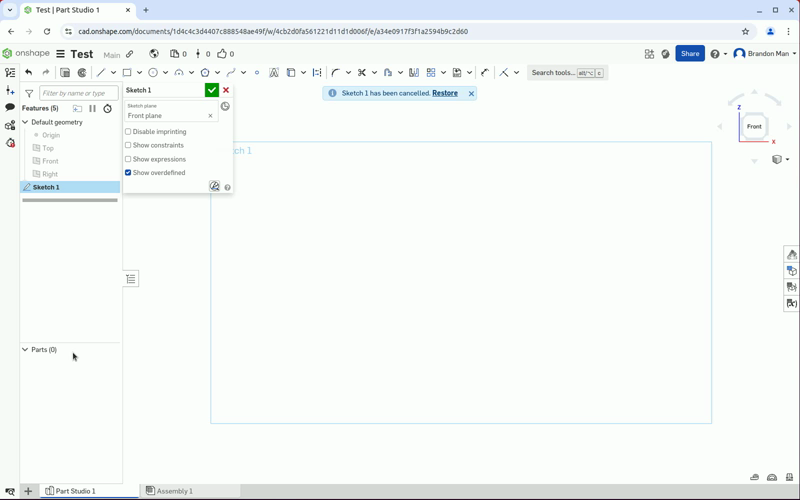
key(c)
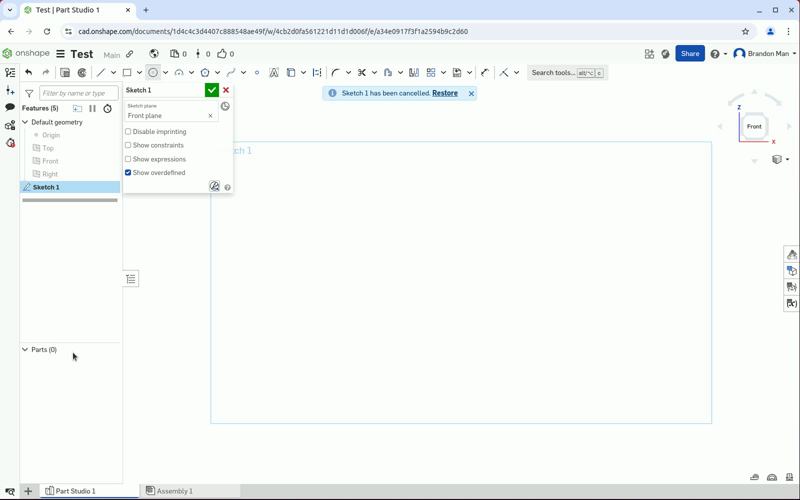
key_down(shift)
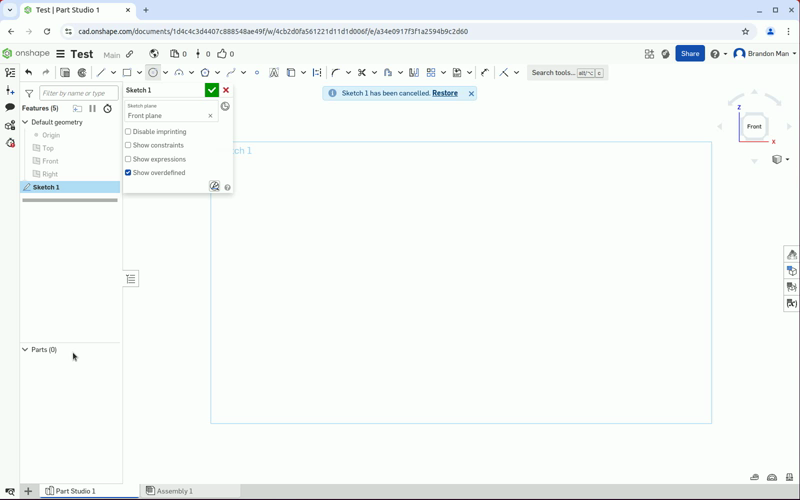
mouse_move(461, 282)
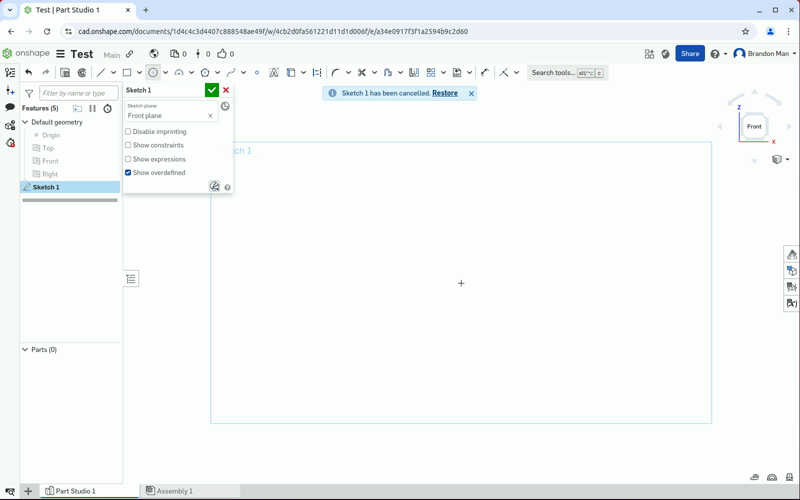
click(461, 282)
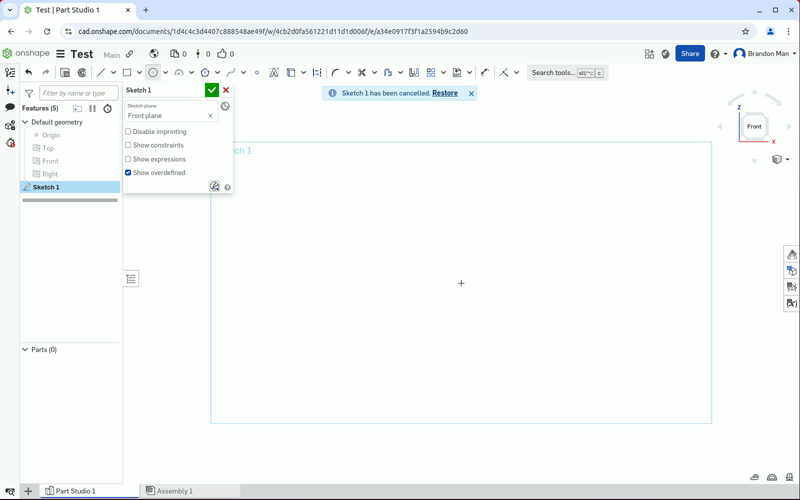
key_up(shift)
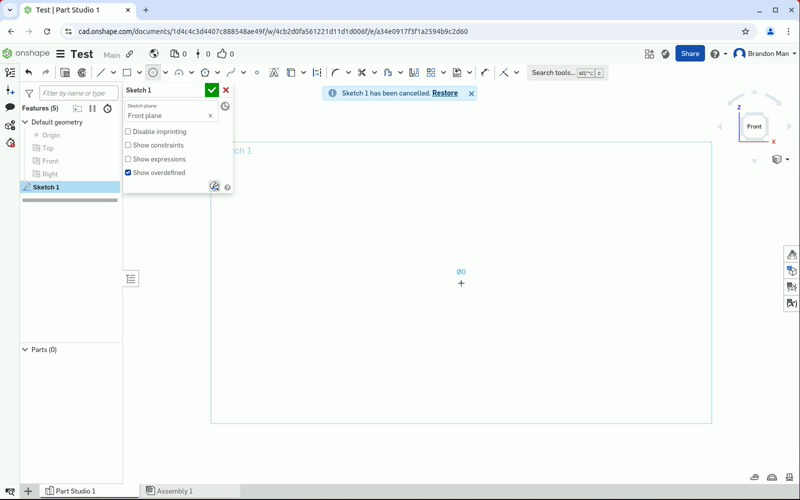
mouse_move(497, 282)
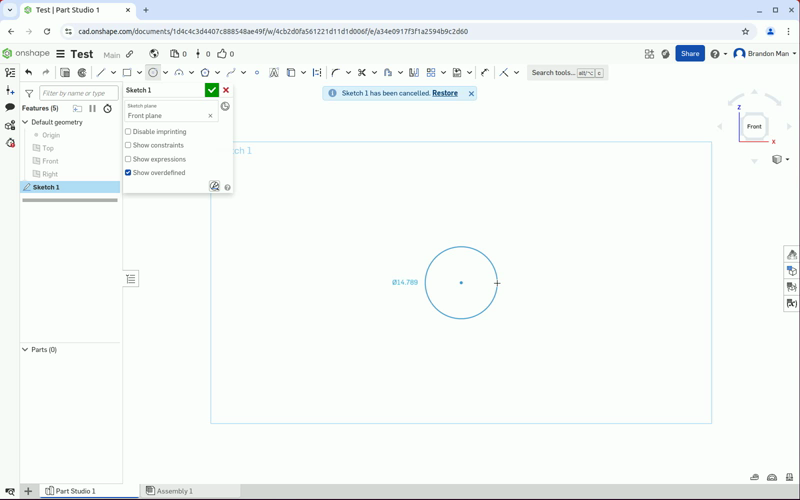
click(497, 282)
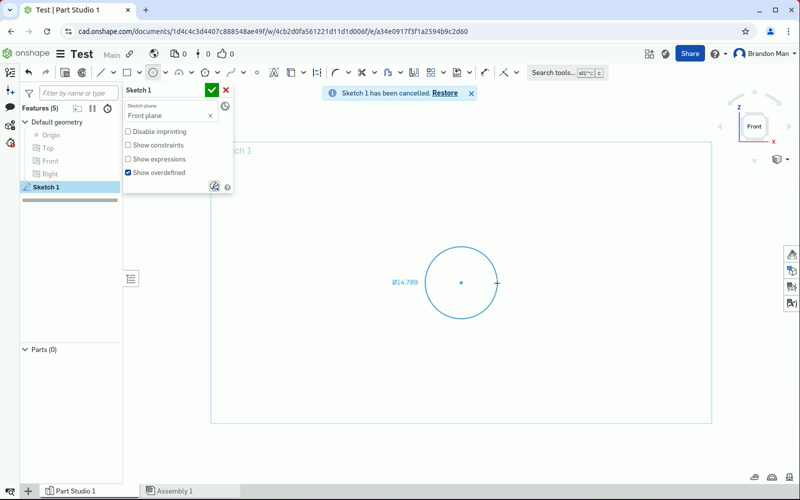
key(esc)
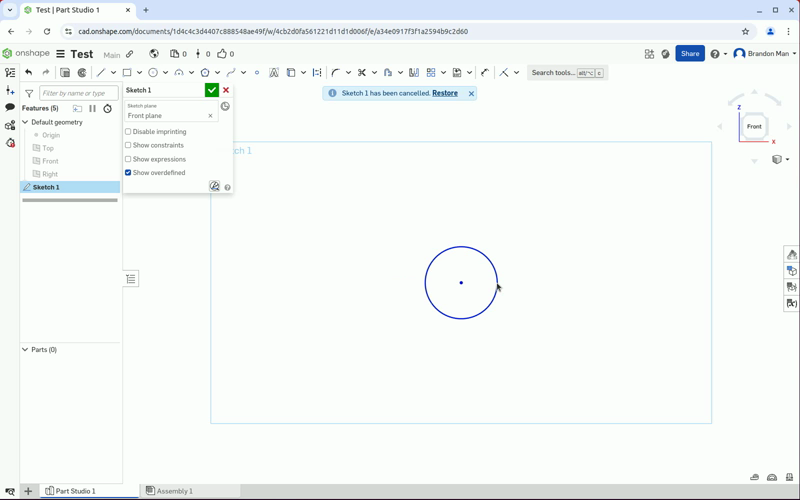
key(c)
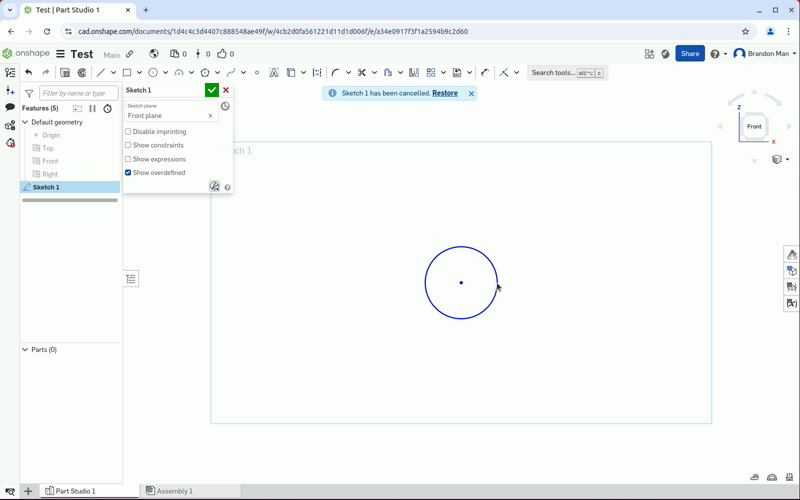
key_down(shift)
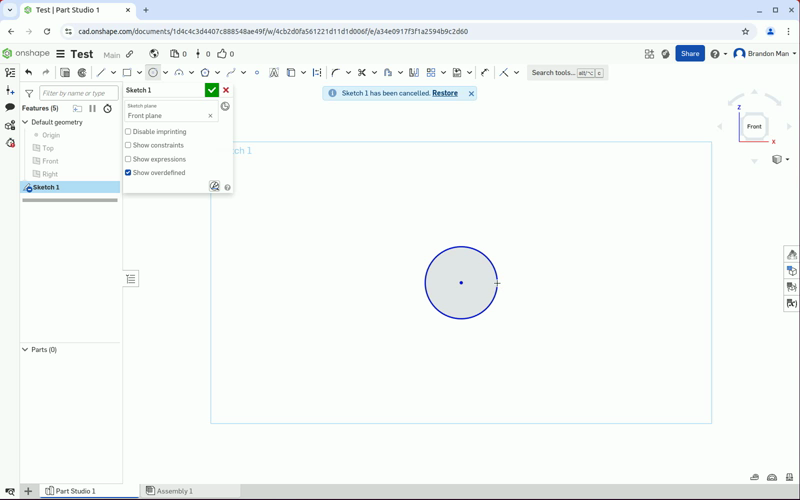
mouse_move(461, 282)
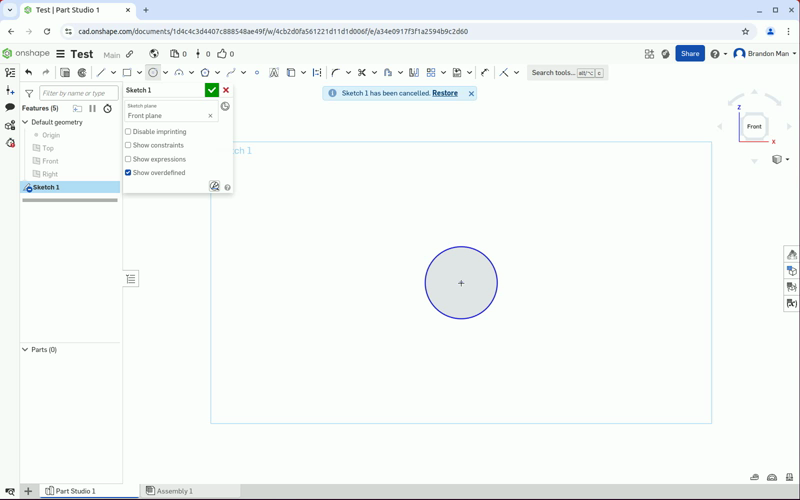
click(461, 282)
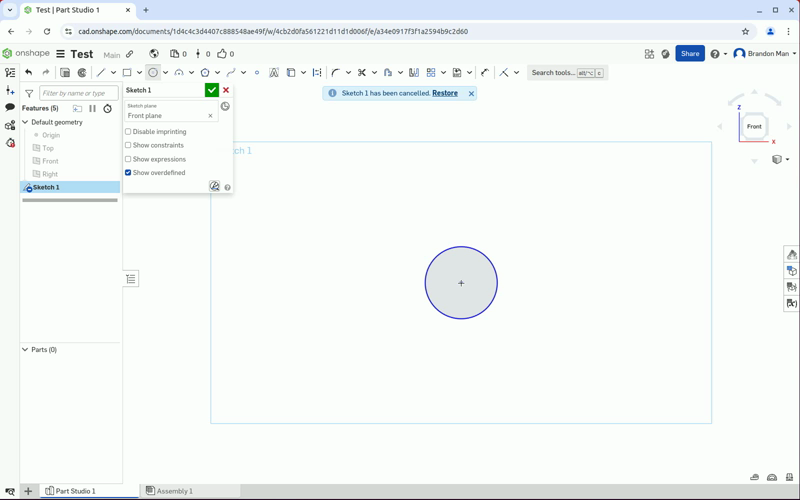
key_up(shift)
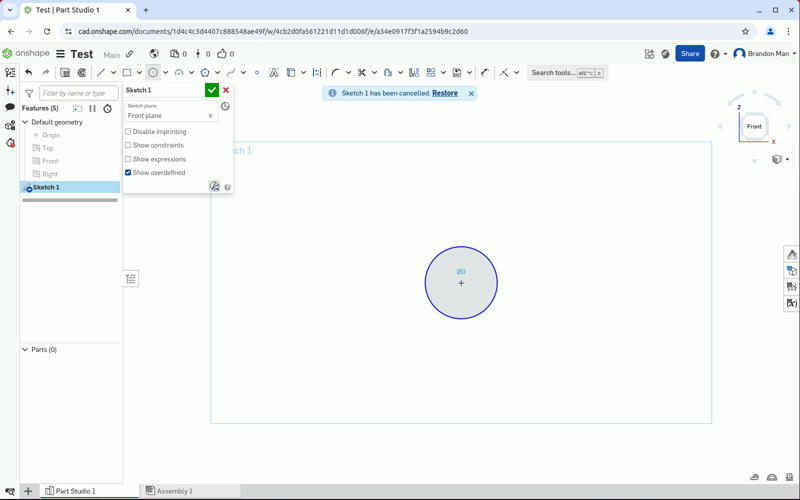
mouse_move(479, 282)
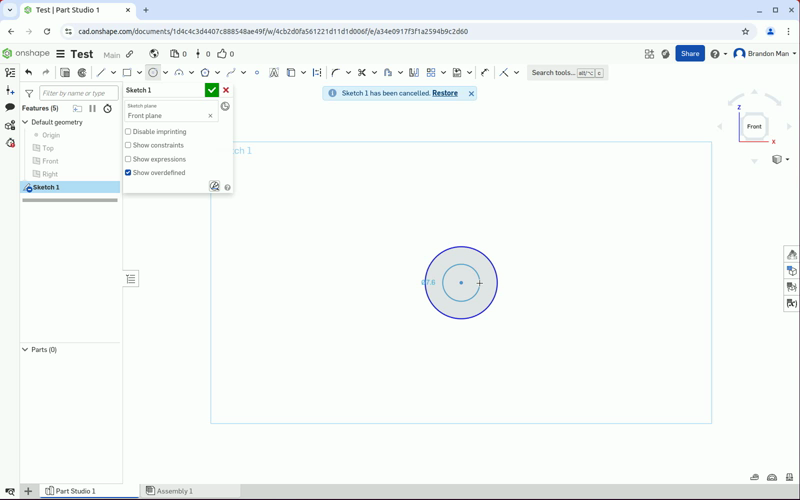
click(479, 282)
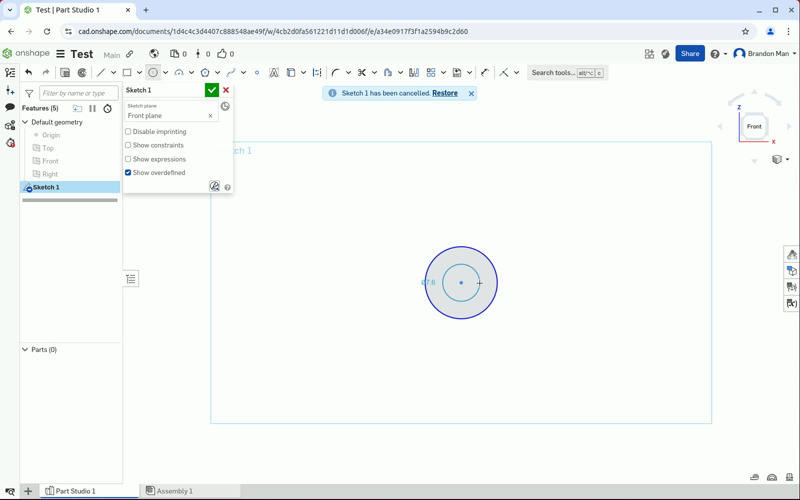
key(esc)
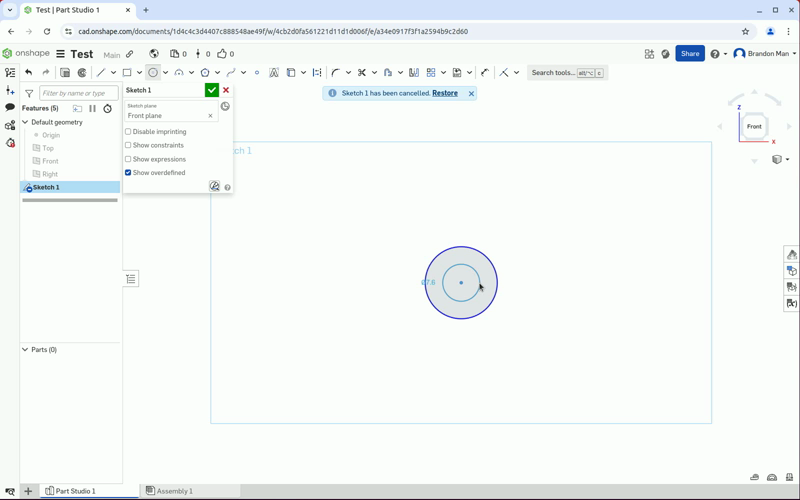
mouse_move(491, 276)
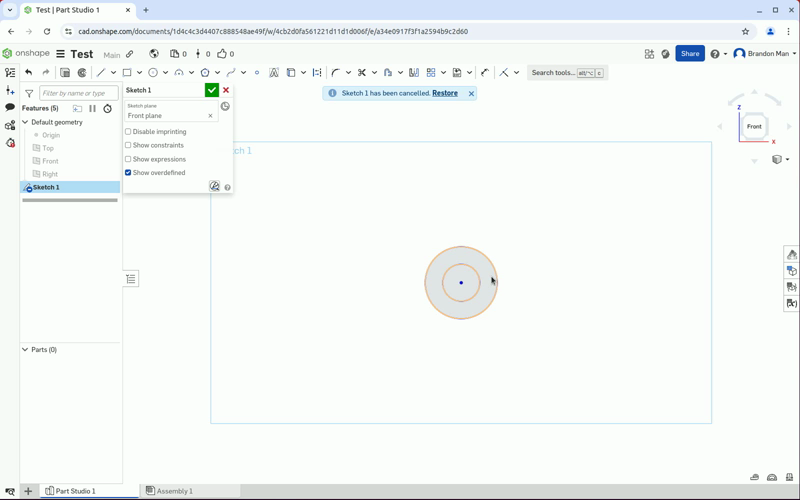
click(491, 276)
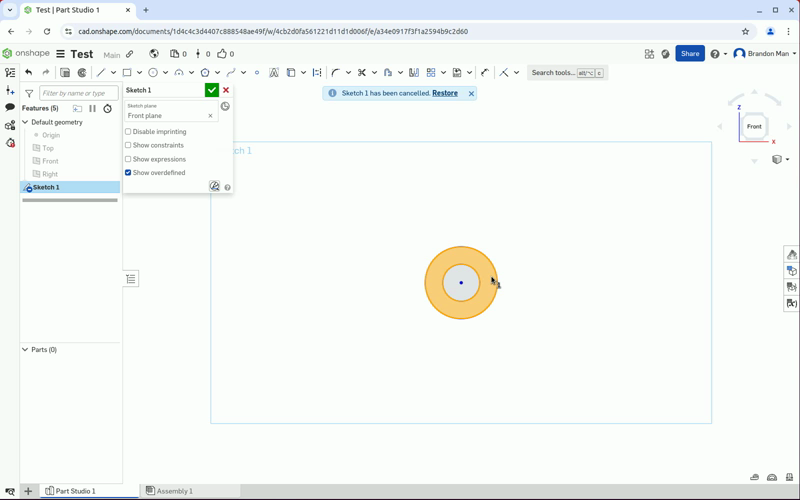
mouse_move(73, 352)
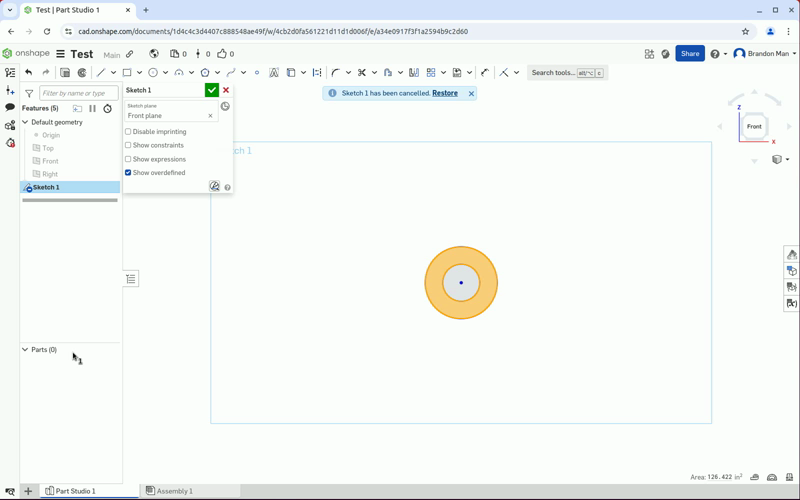
key(shift+y)
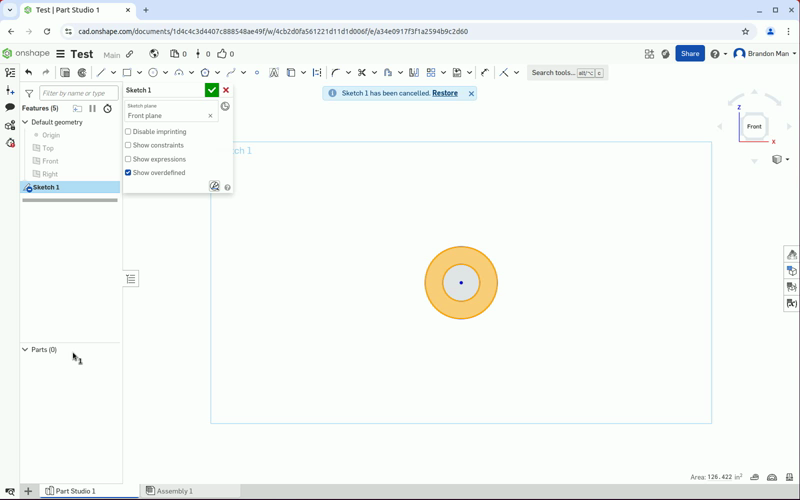
key(shift+e)
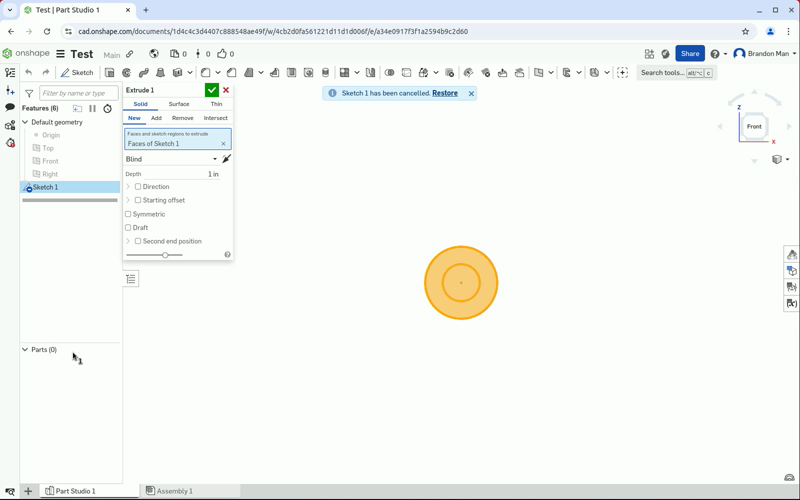
mouse_move(143, 106)
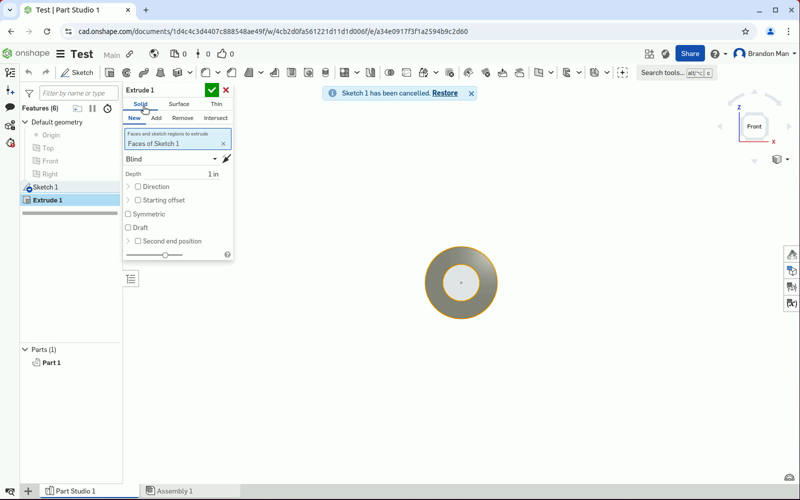
click(143, 106)
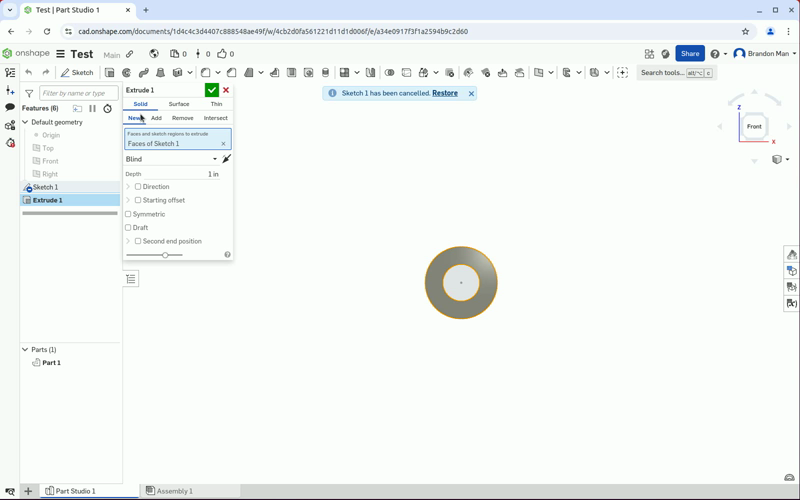
mouse_move(137, 120)
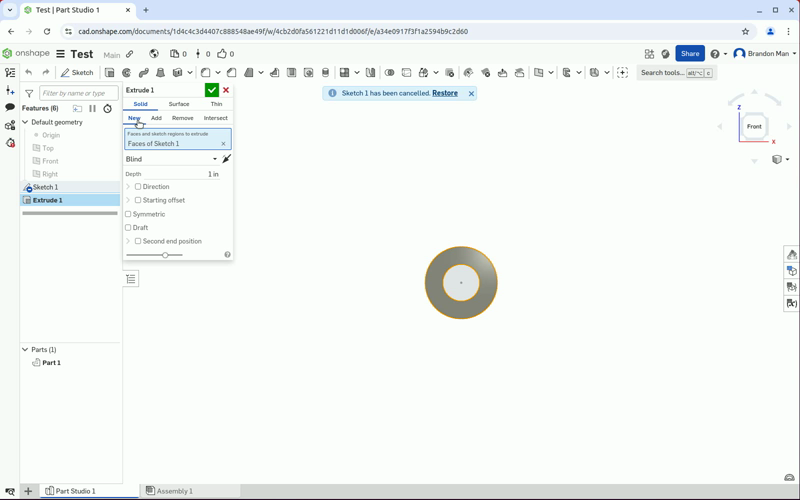
click(137, 120)
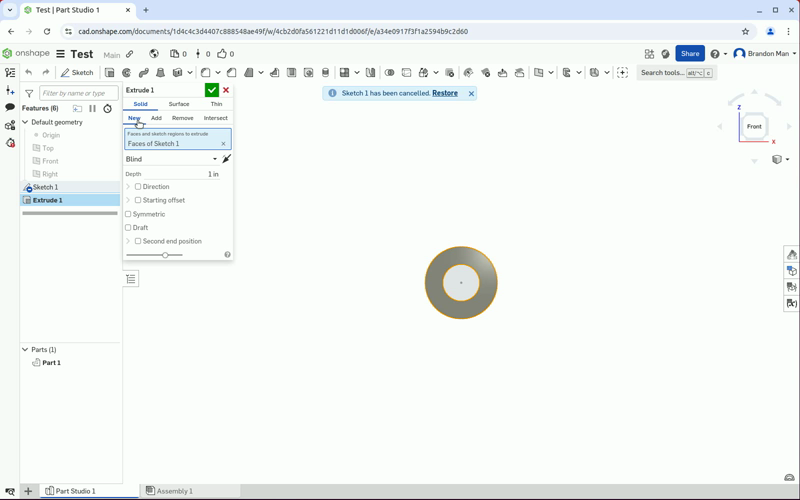
key(tab, 4)
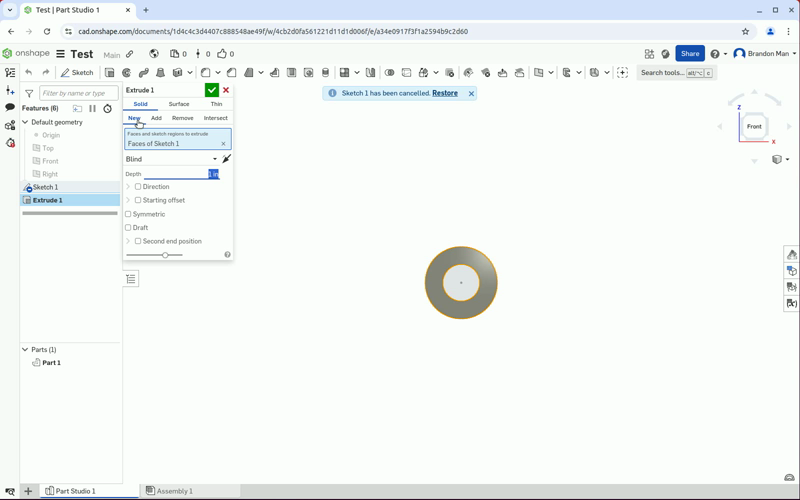
text(3.129)
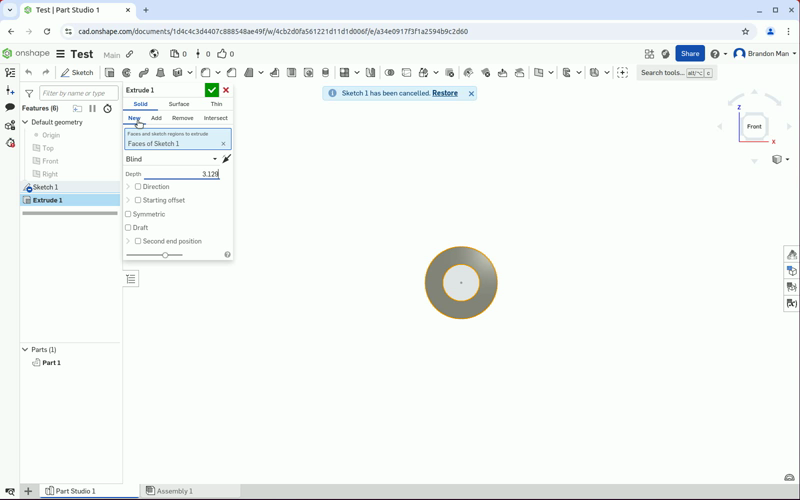
key(enter)
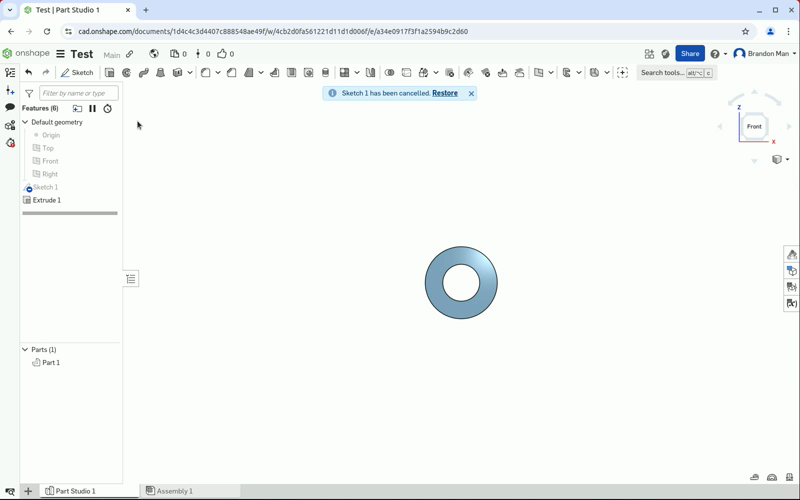
key(shift+h)
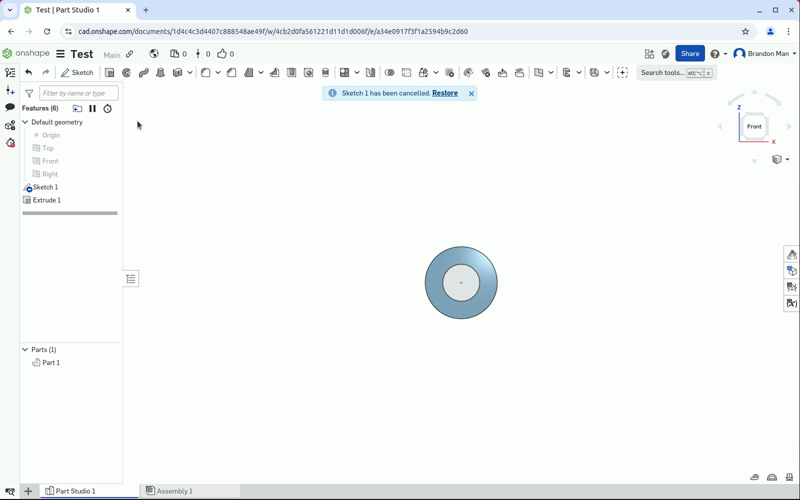
key(shift+h)
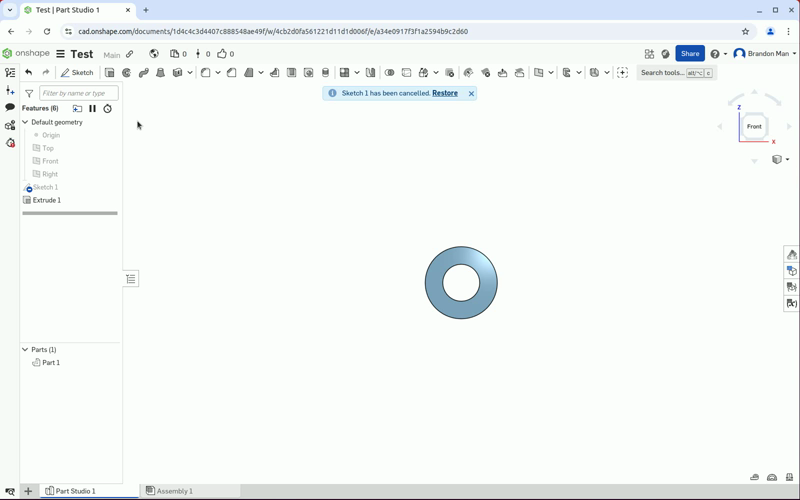
mouse_move(73, 189)
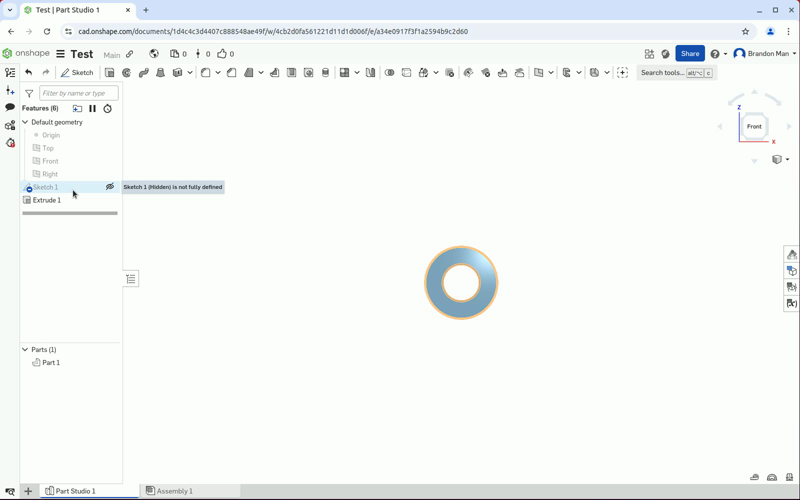
click(73, 189)
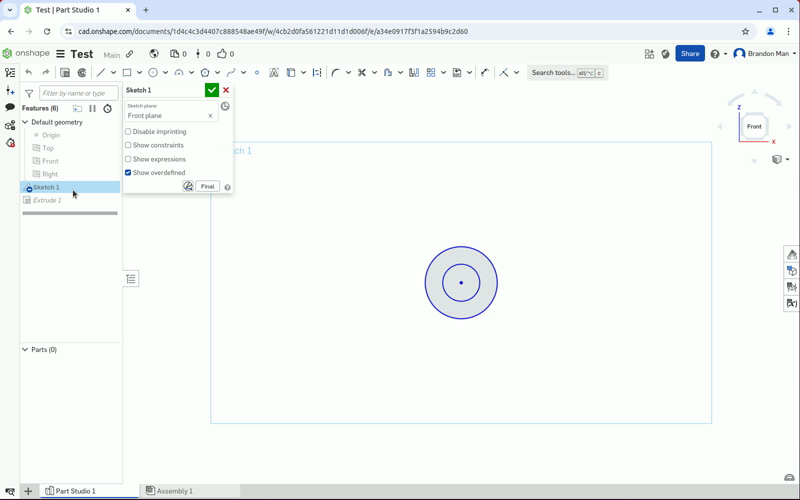
mouse_move(229, 92)
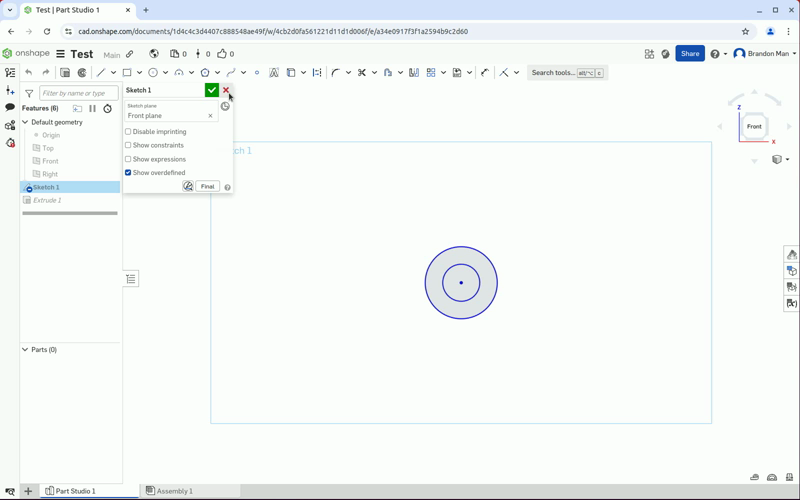
click(229, 92)
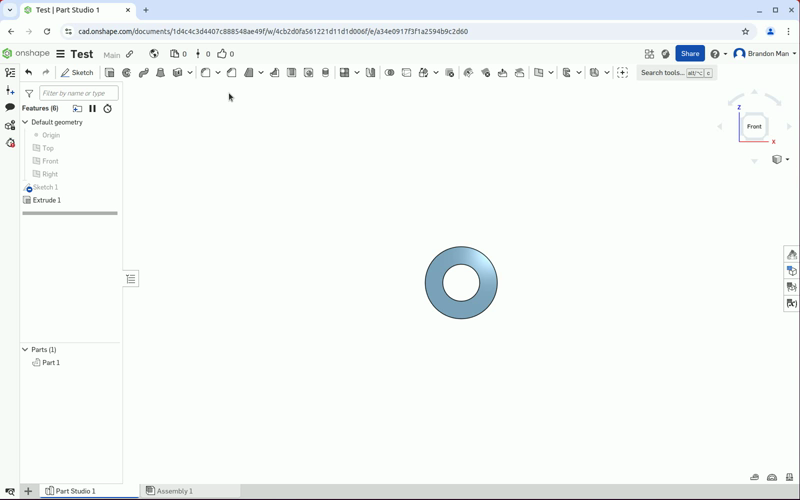
mouse_move(541, 75)
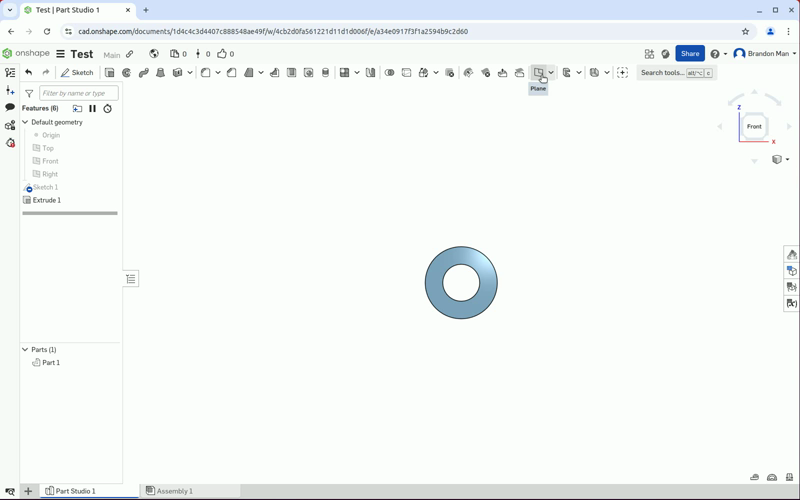
click(541, 75)
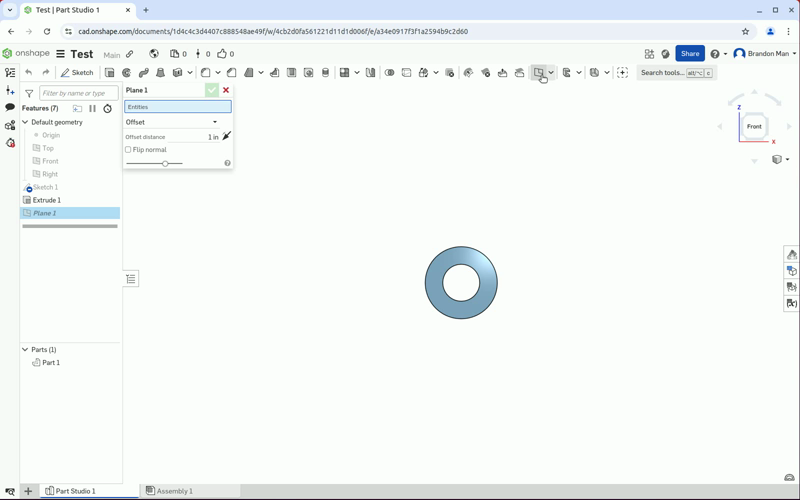
mouse_move(73, 163)
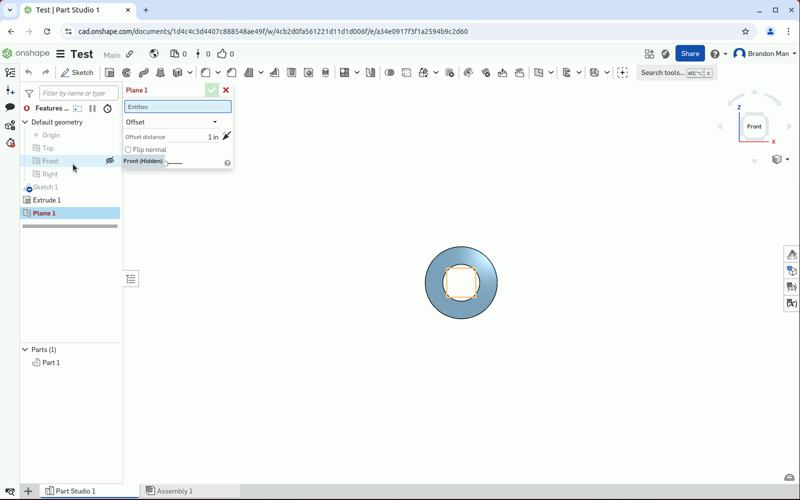
click(73, 163)
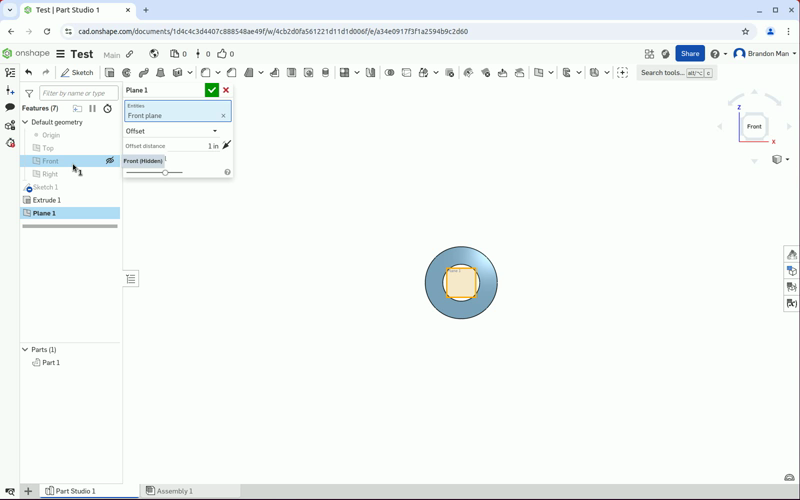
key(tab, 2)
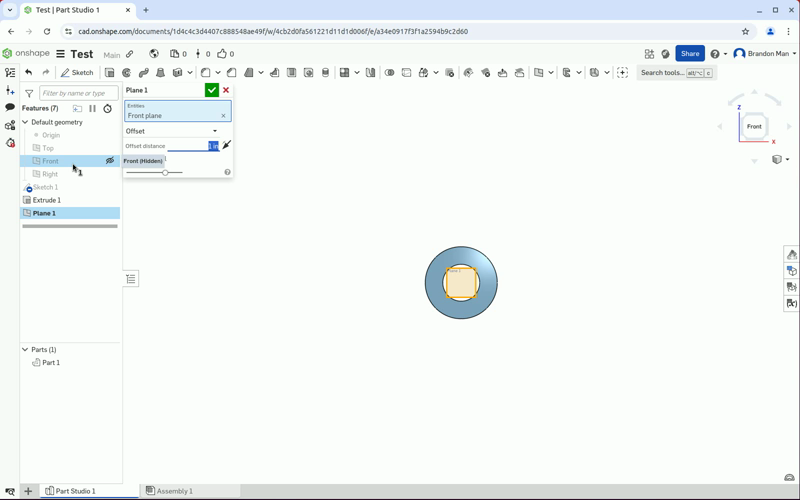
text(3.143)
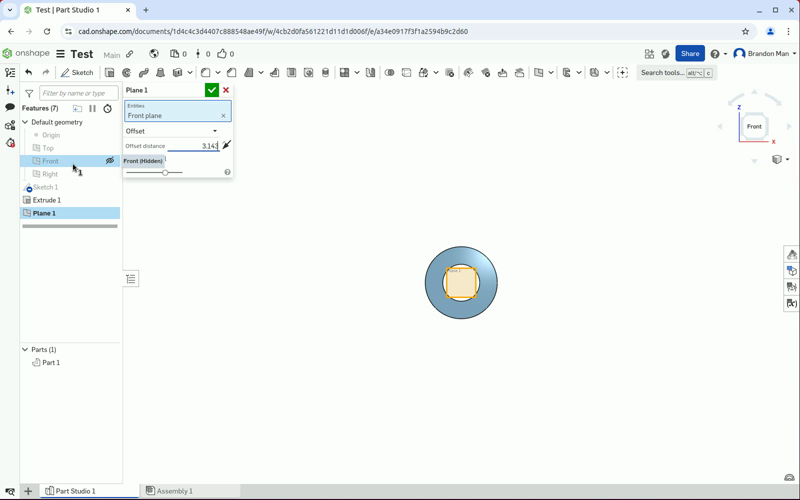
key(enter, 2)
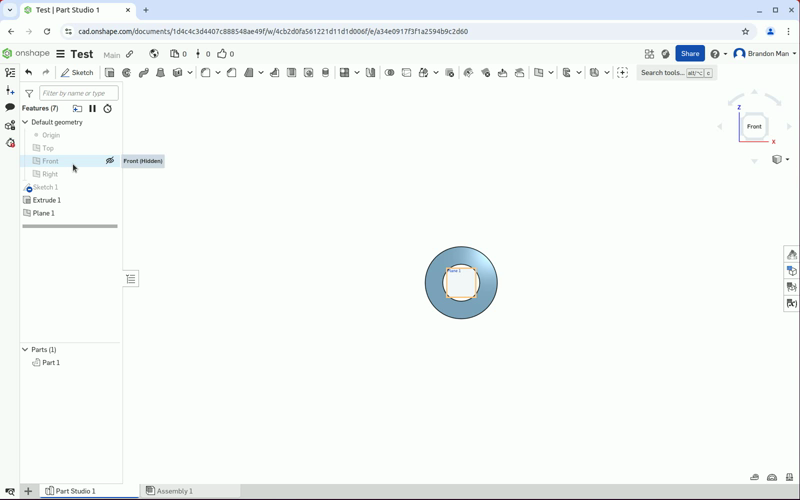
key(shift+s)
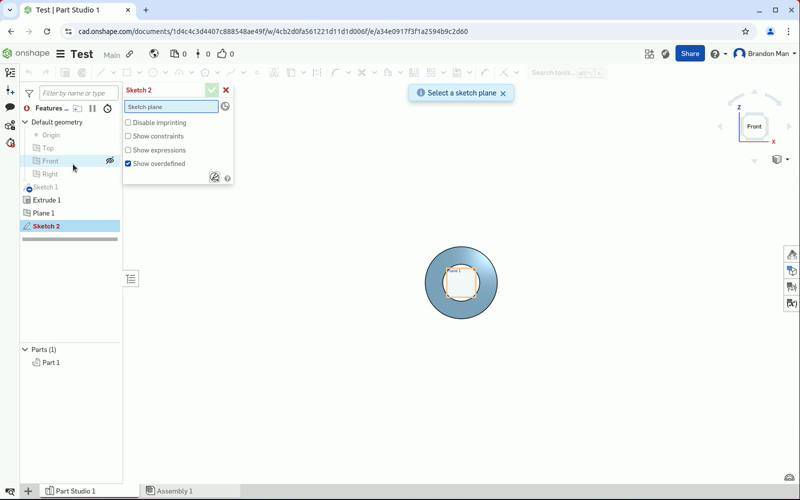
mouse_move(73, 215)
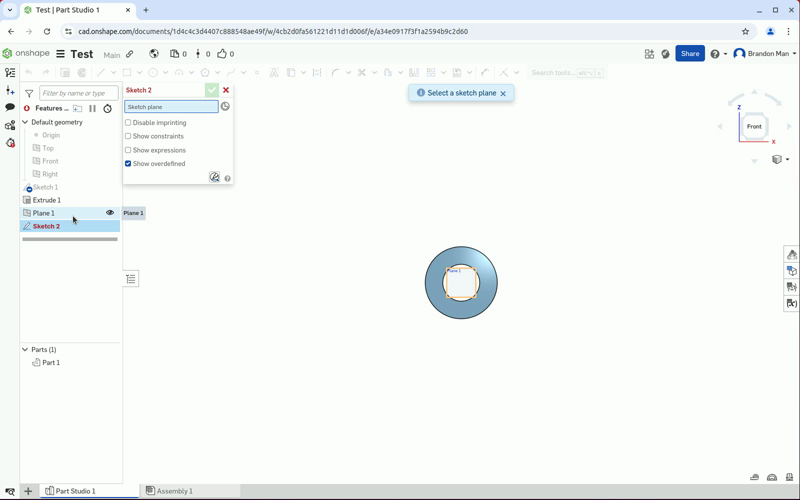
click(73, 215)
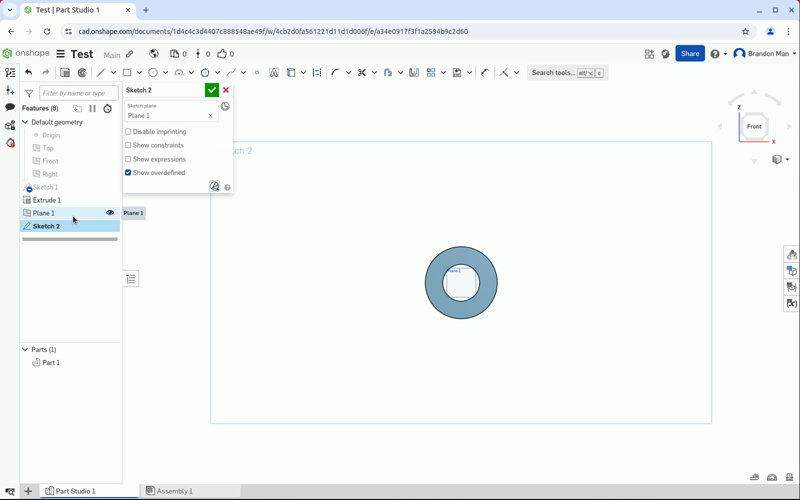
mouse_move(73, 352)
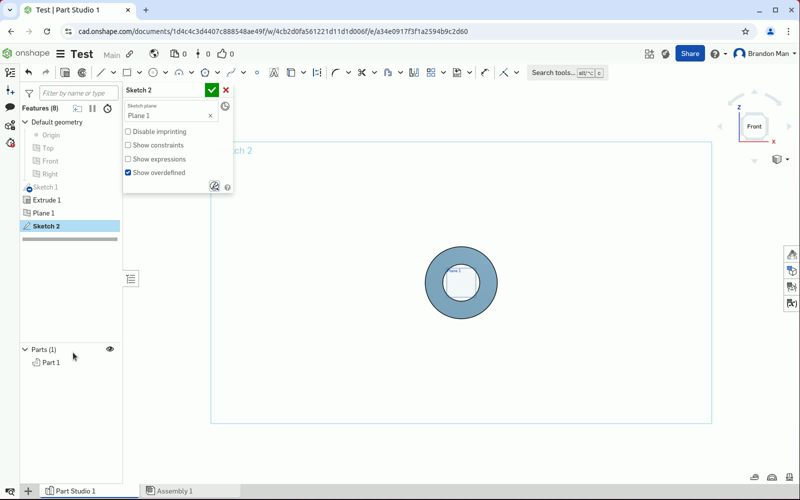
key(y)
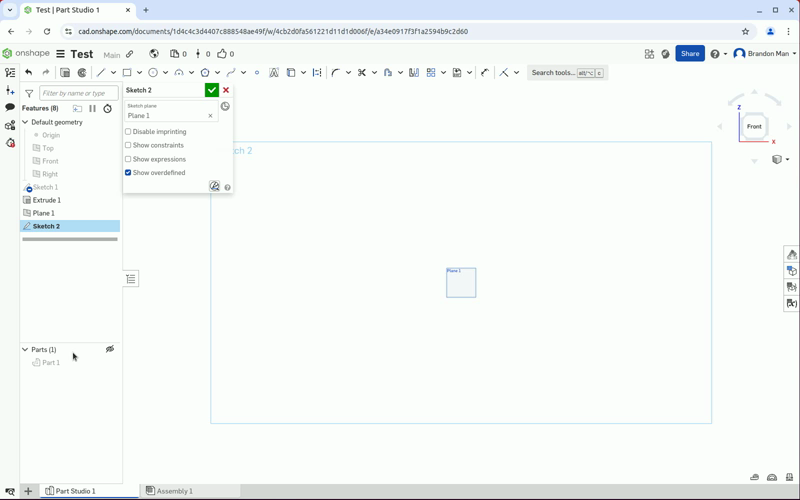
key(c)
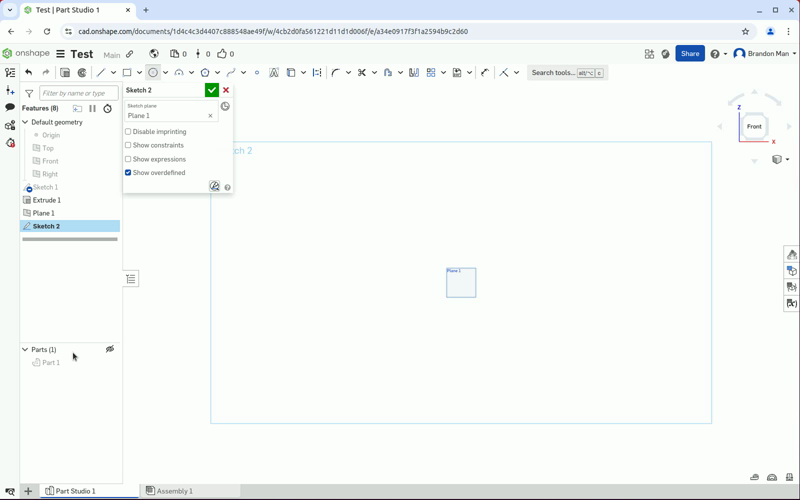
key_down(shift)
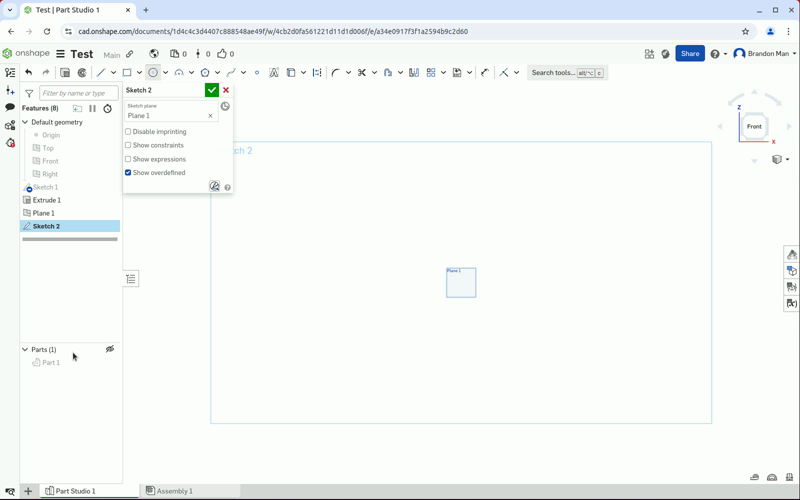
mouse_move(461, 282)
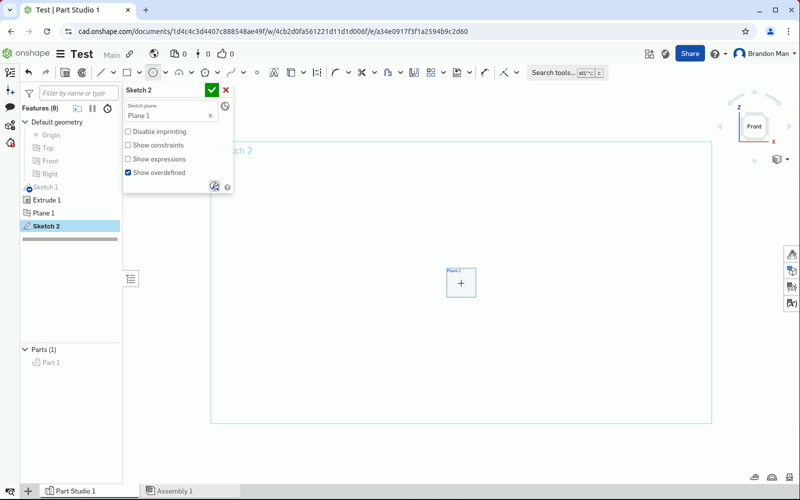
click(461, 282)
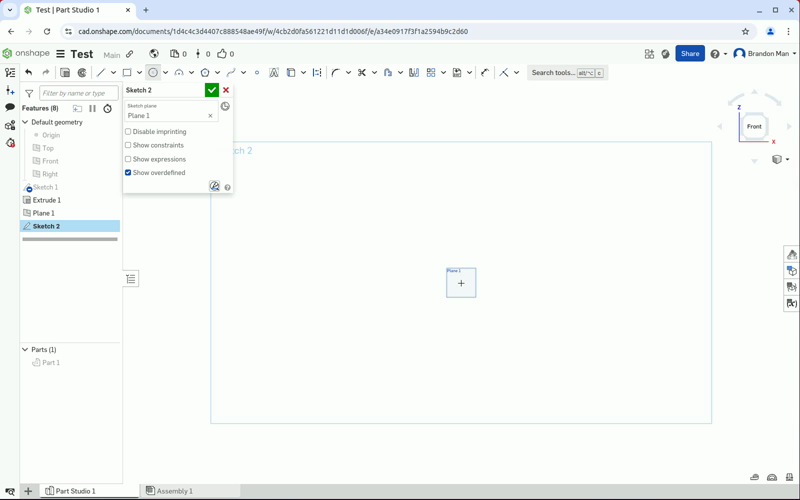
key_up(shift)
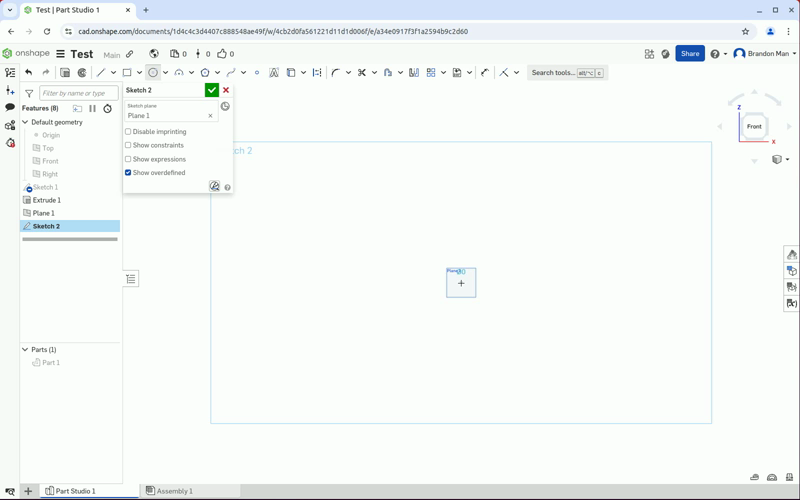
mouse_move(494, 282)
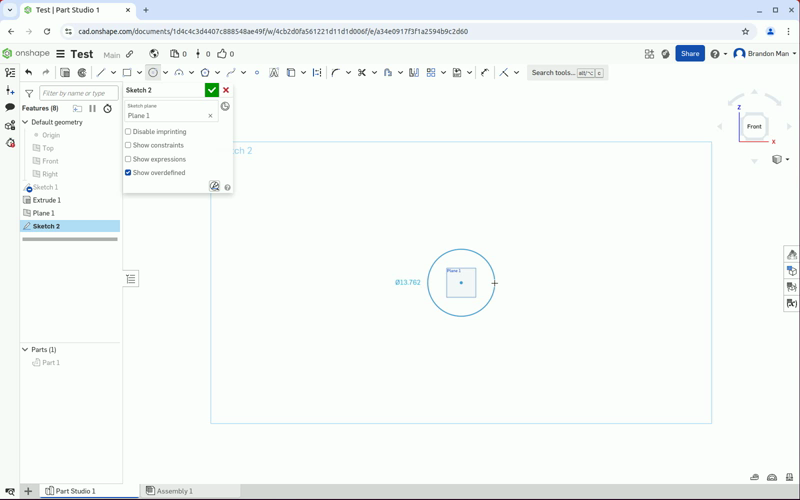
click(494, 282)
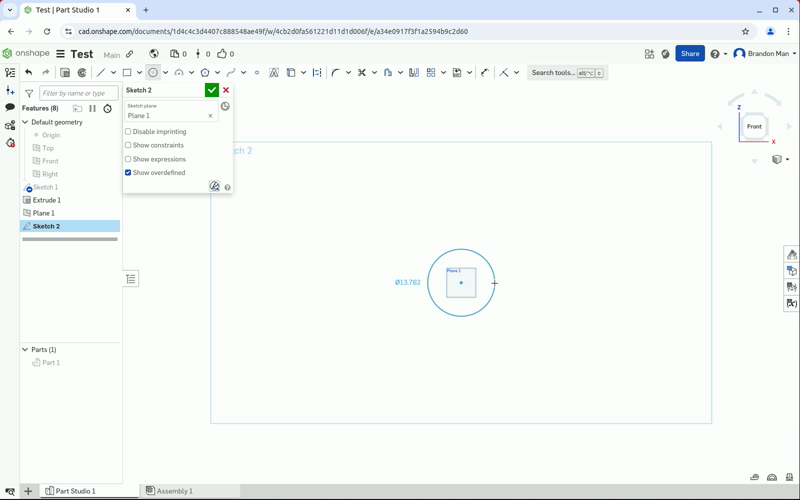
key(esc)
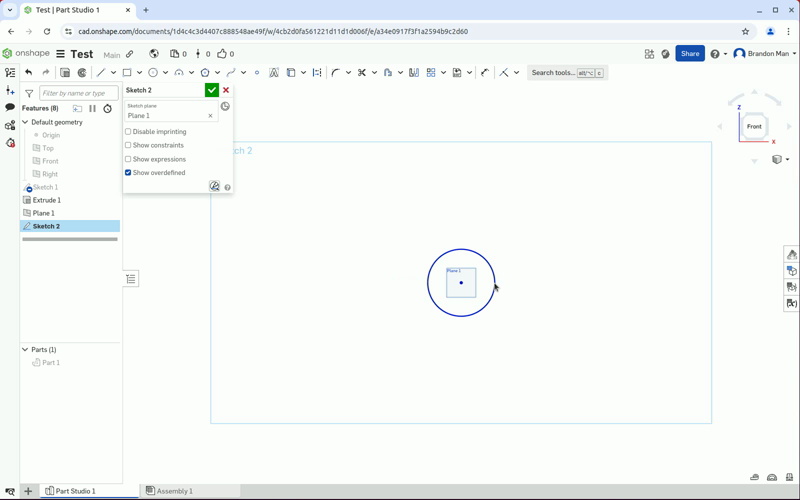
key(c)
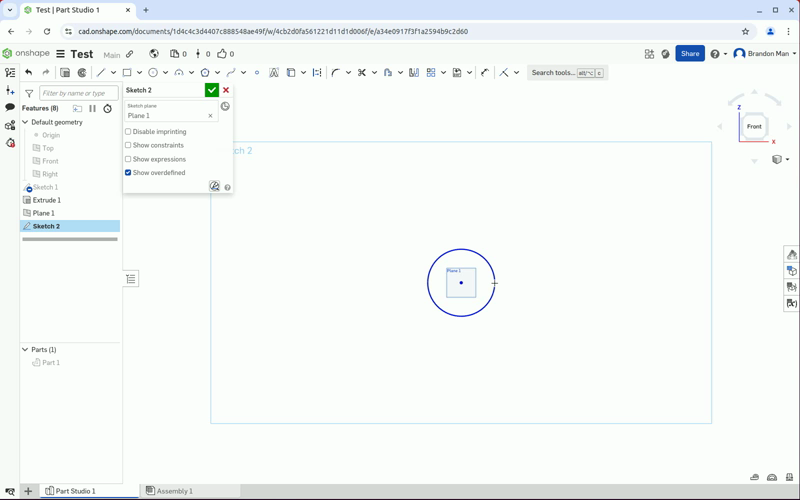
key_down(shift)
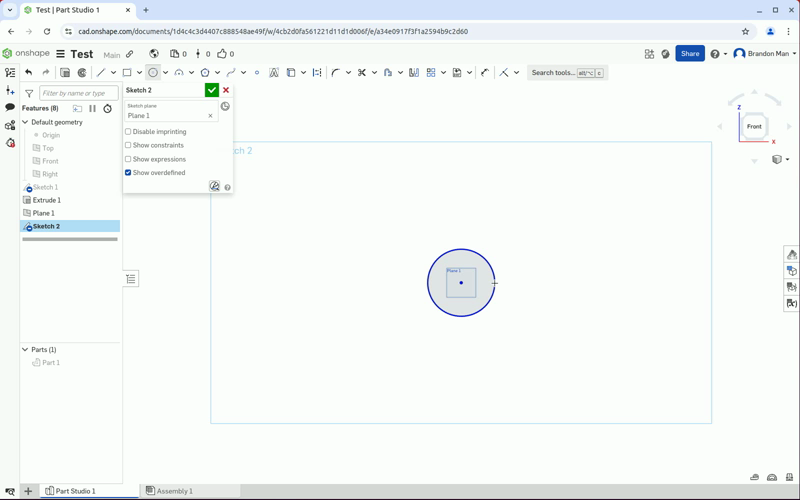
mouse_move(461, 282)
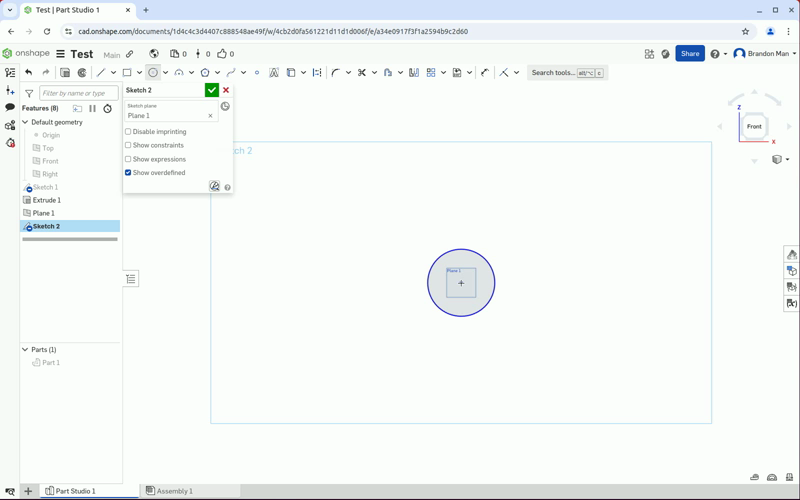
click(461, 282)
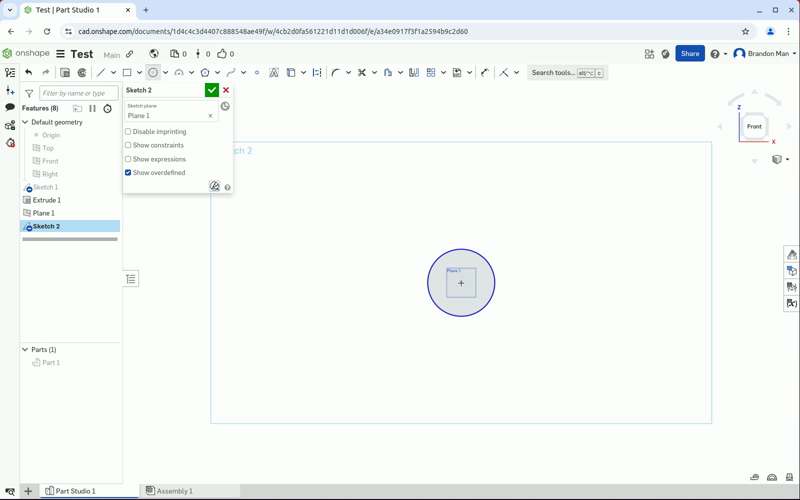
key_up(shift)
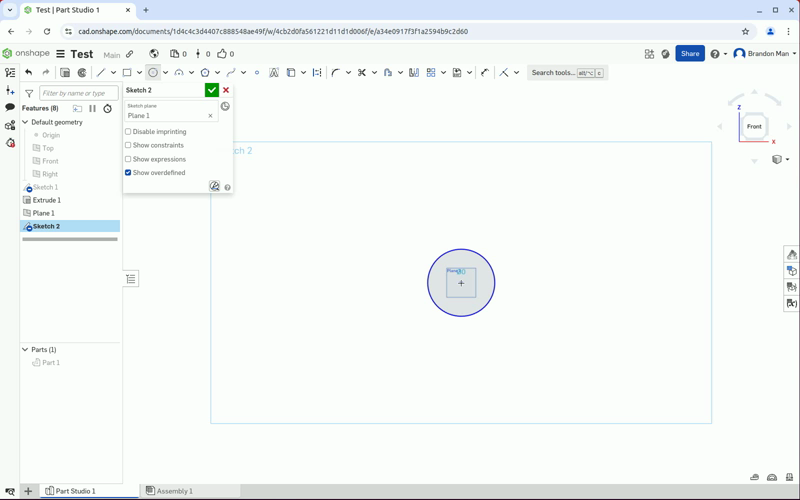
mouse_move(480, 282)
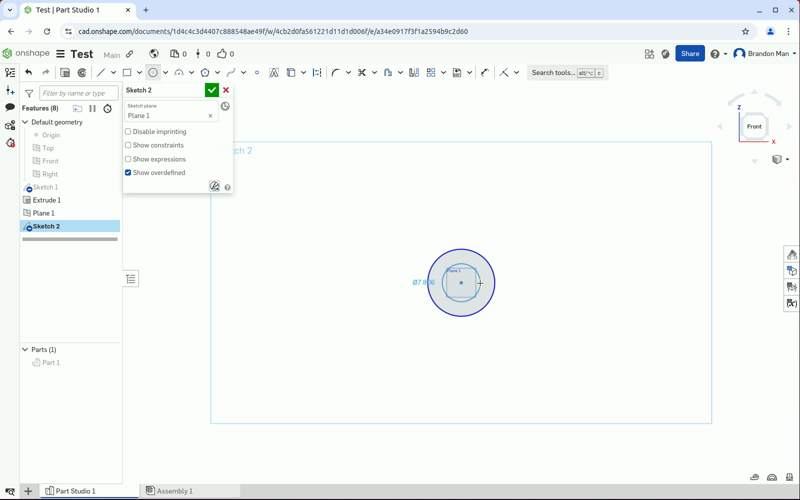
click(480, 282)
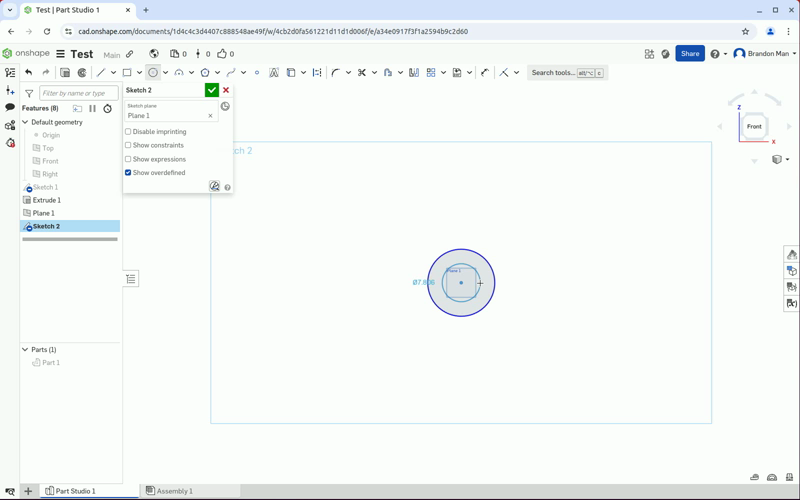
key(esc)
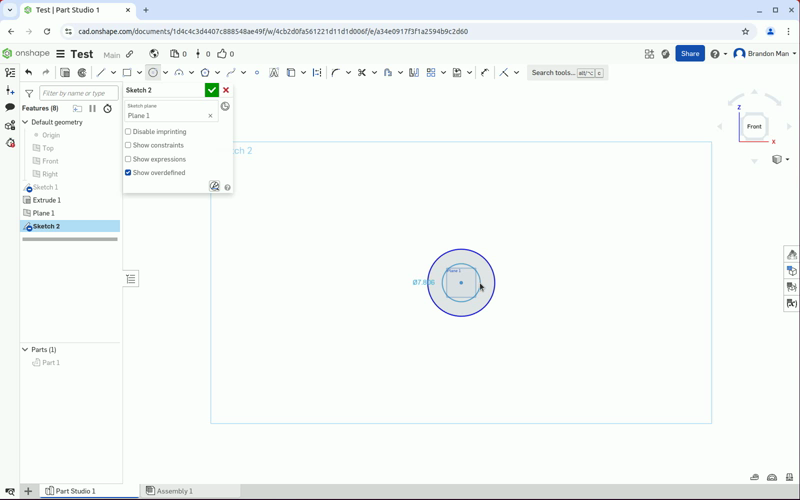
mouse_move(482, 305)
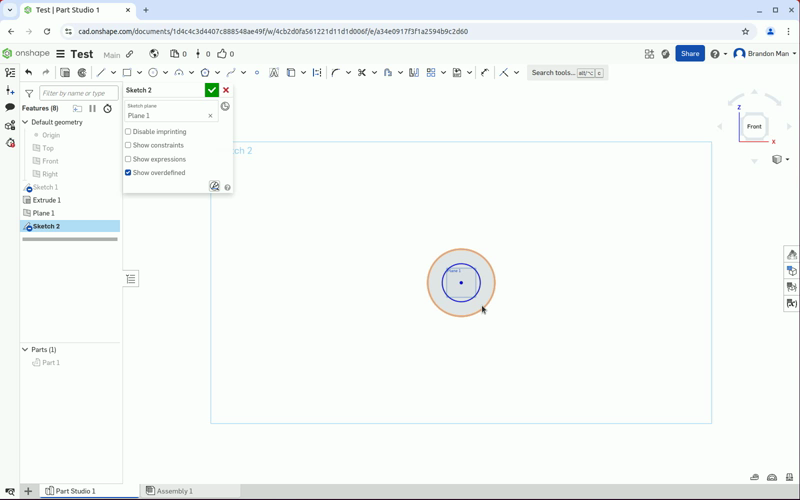
click(482, 305)
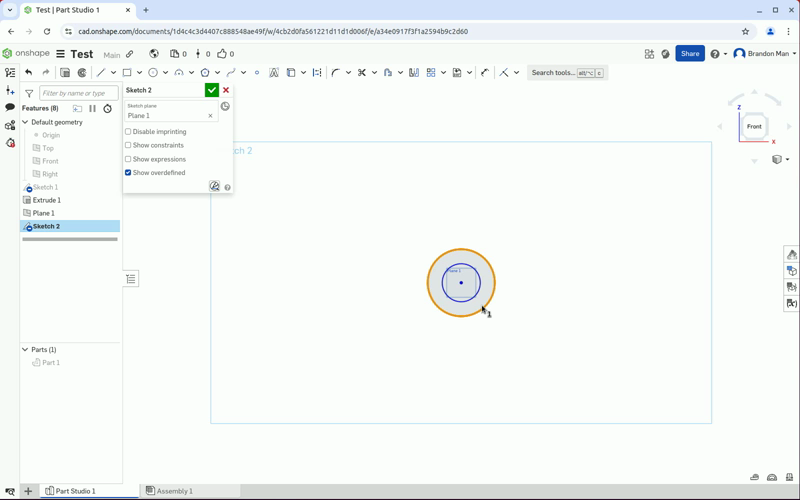
mouse_move(73, 352)
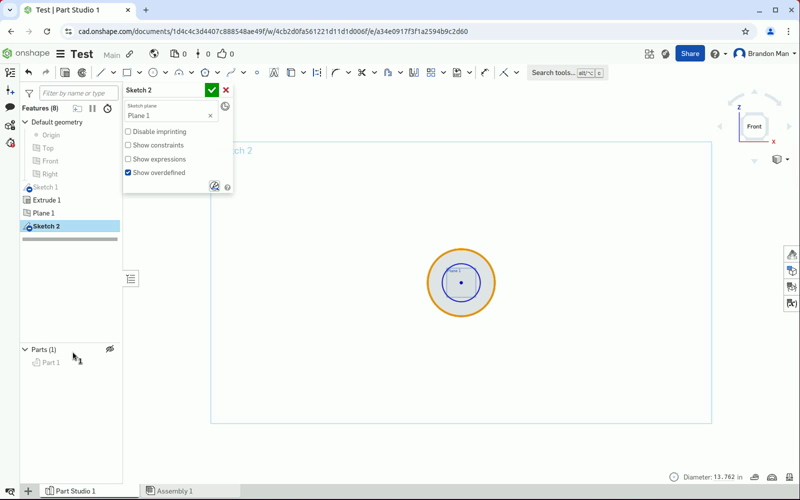
key(shift+y)
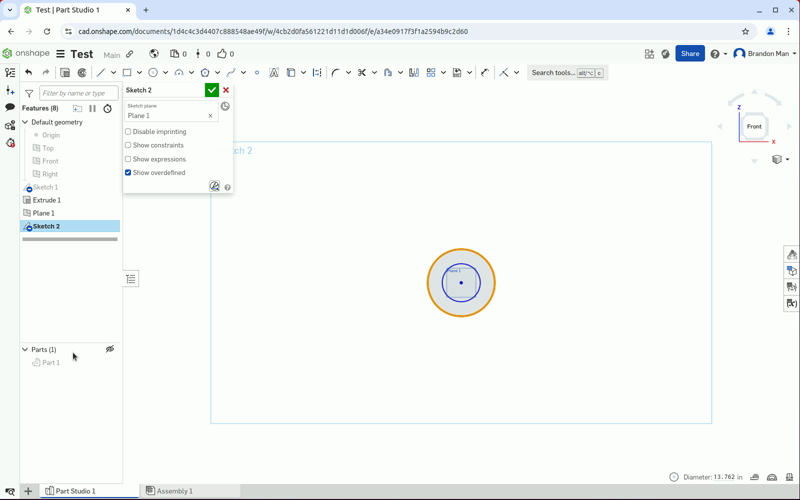
key(shift+e)
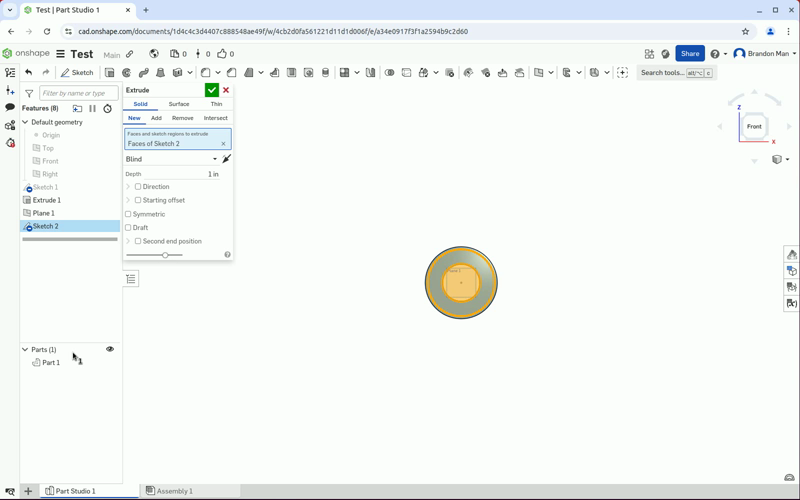
mouse_move(143, 106)
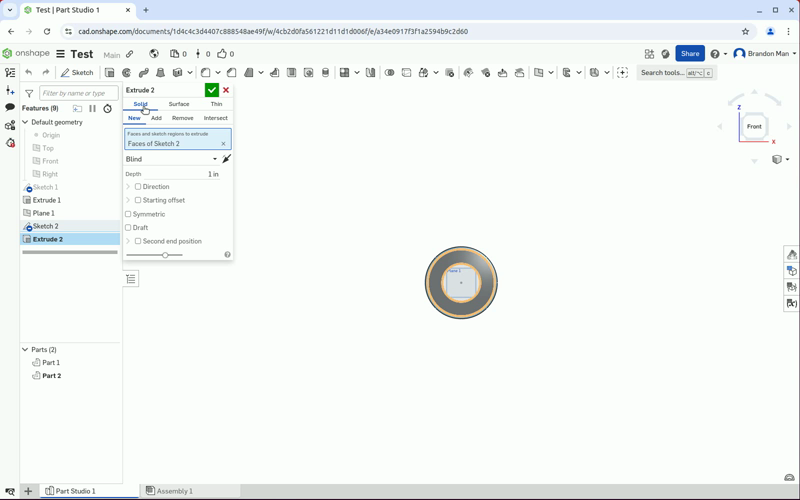
click(143, 106)
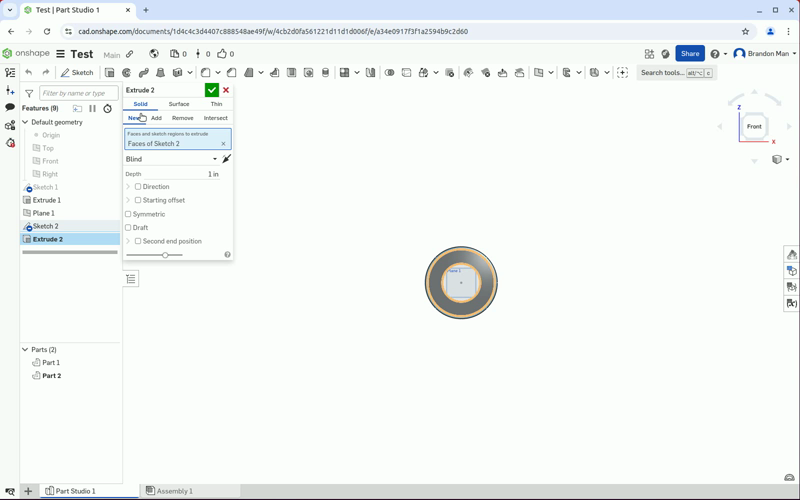
mouse_move(137, 120)
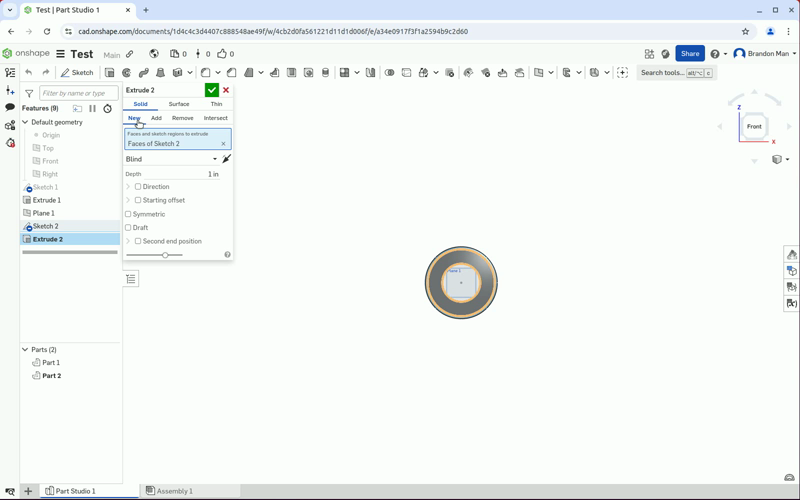
click(137, 120)
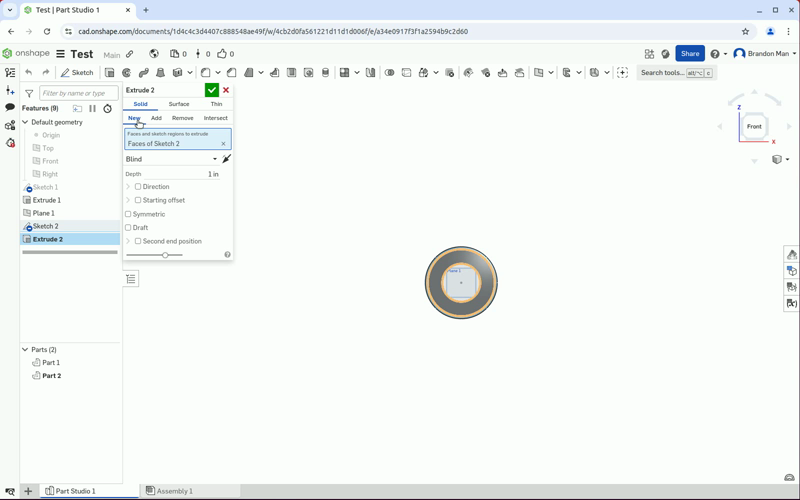
key(tab, 4)
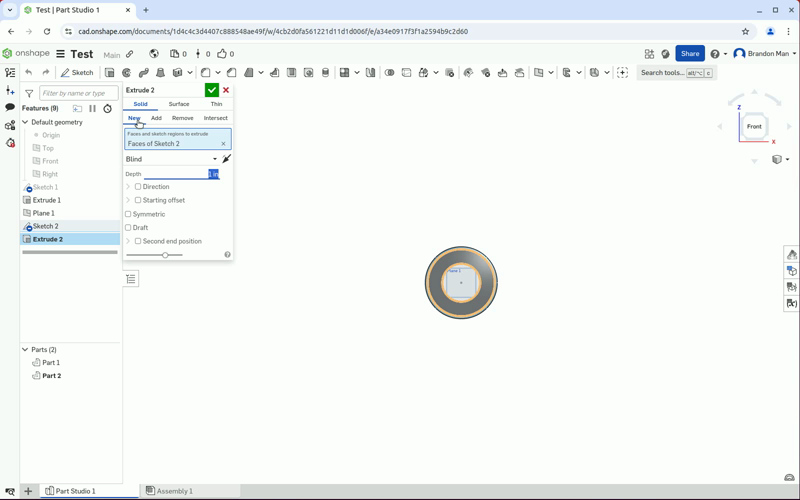
text(0.963)
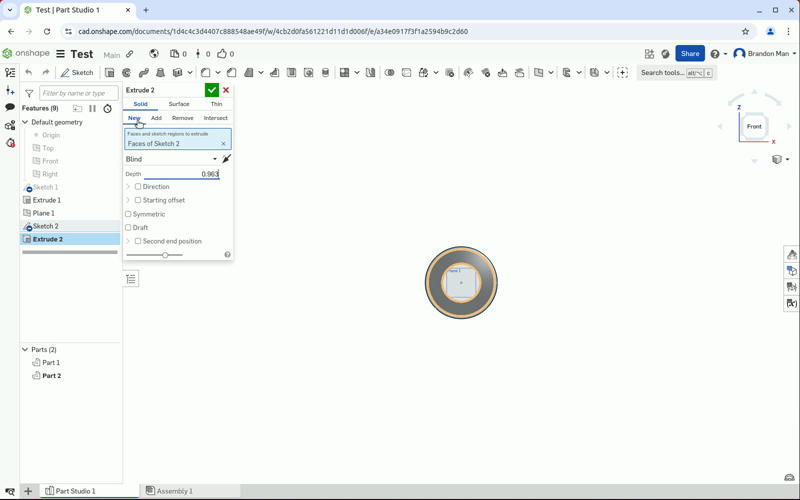
key(enter)
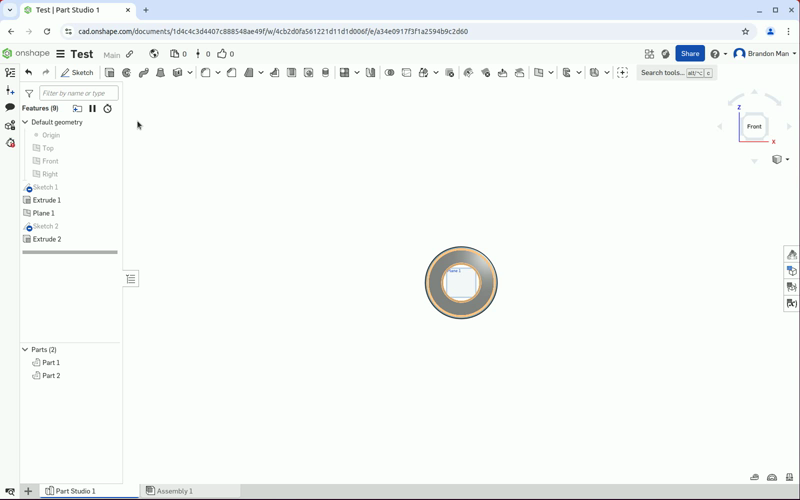
key(shift+h)
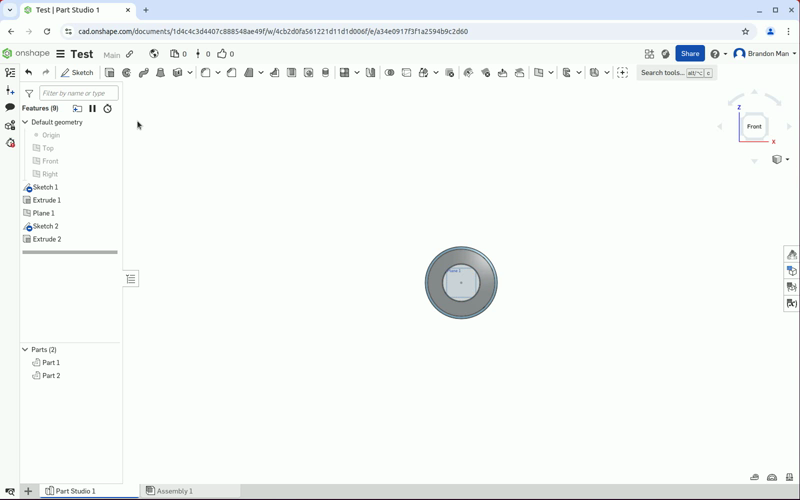
key(shift+h)
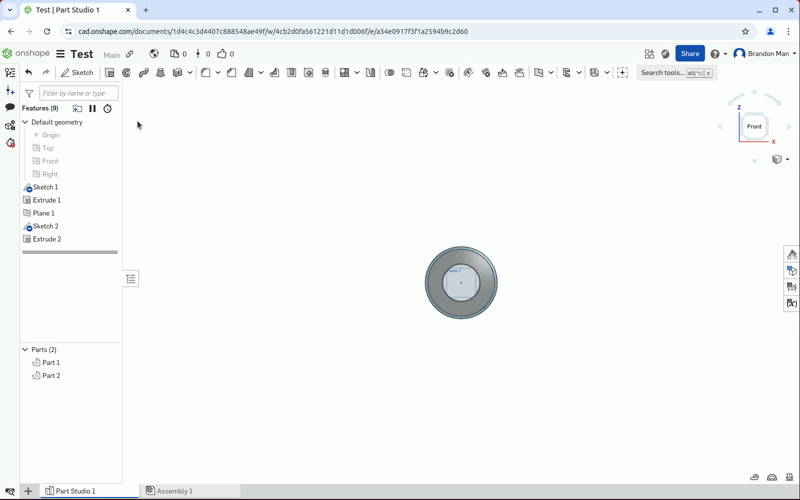
key(shift+7)
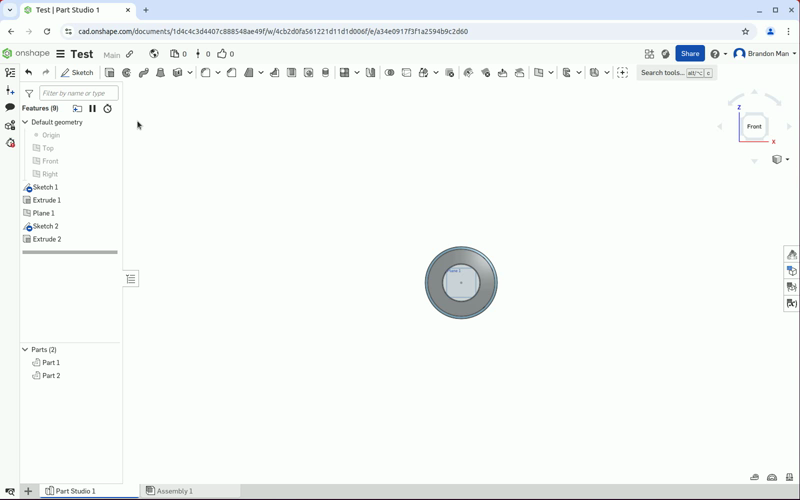
key(left, 2)
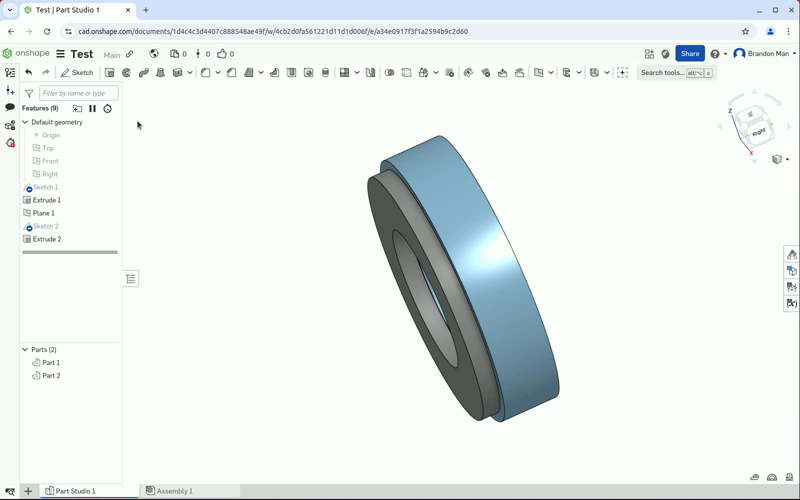
key(down, 2)
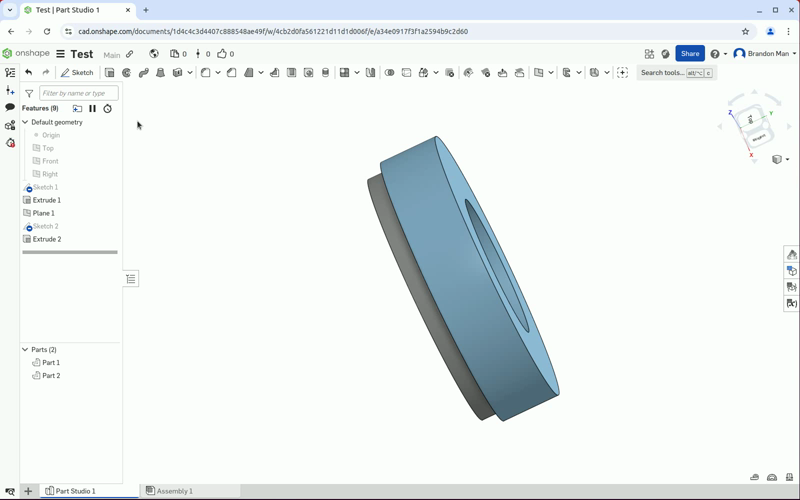
key(up, 2)
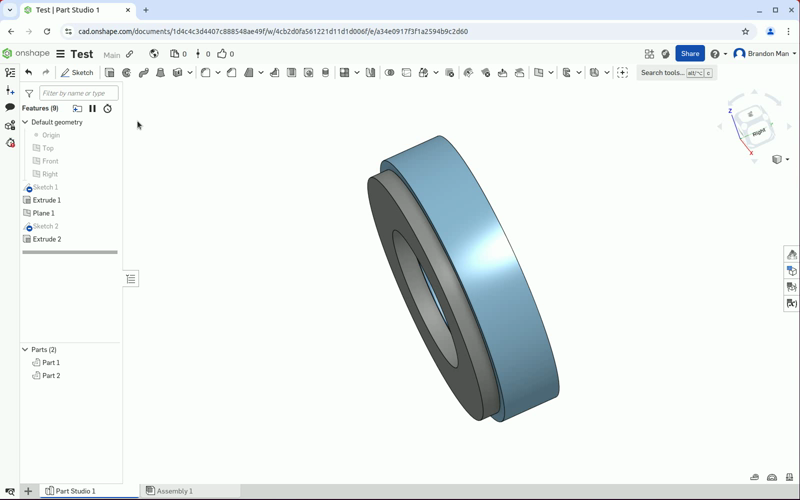
key(right, 2)
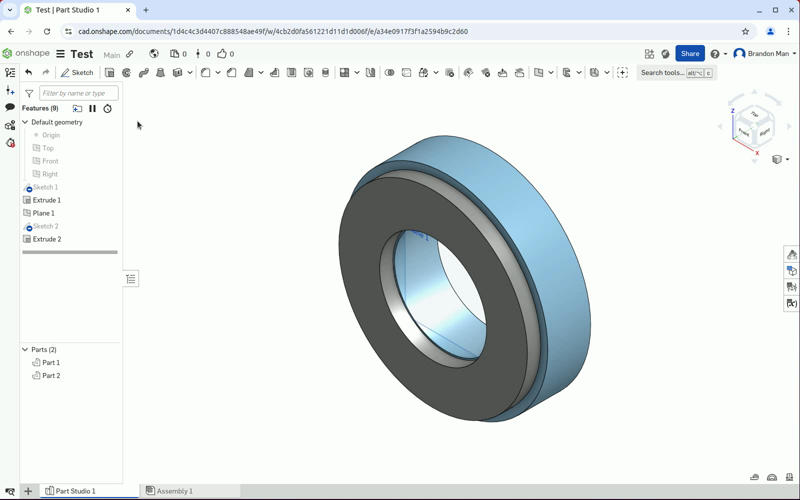
mouse_move(73, 189)
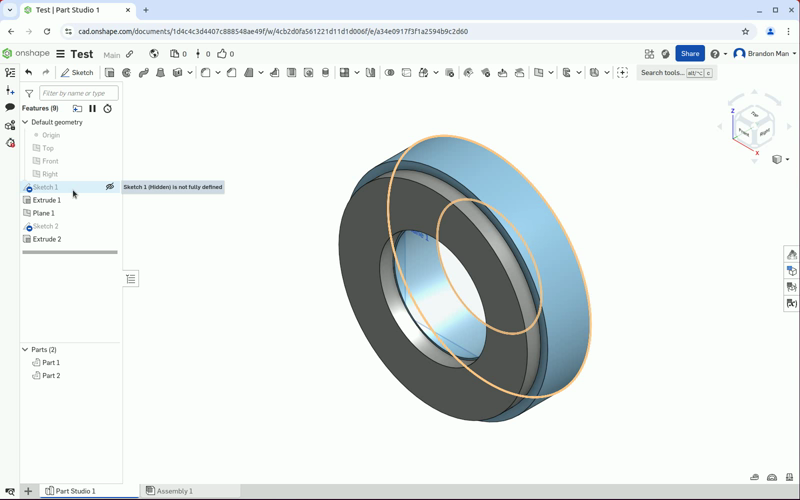
click(73, 189)